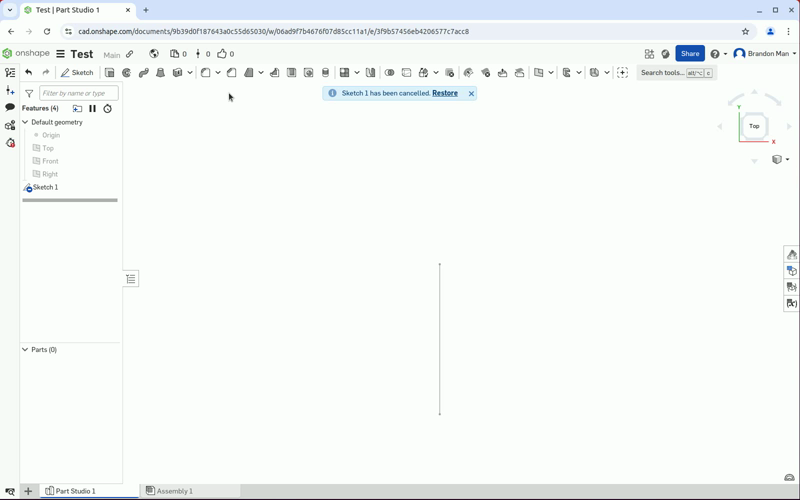
key(shift+h)
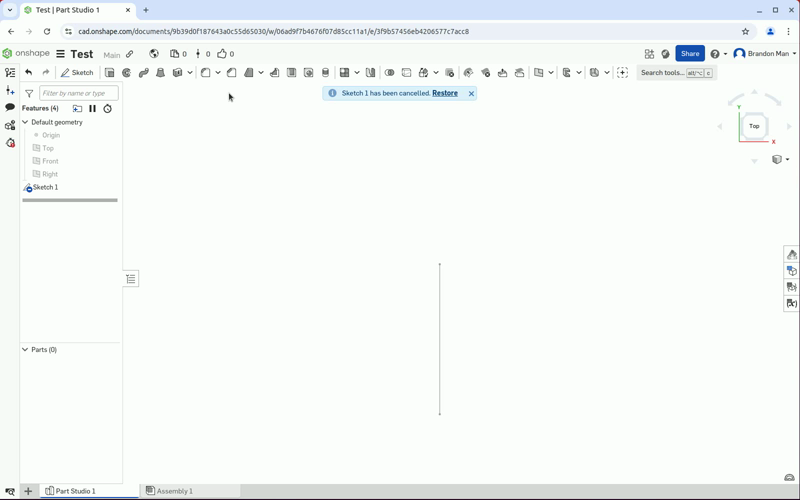
key(shift+s)
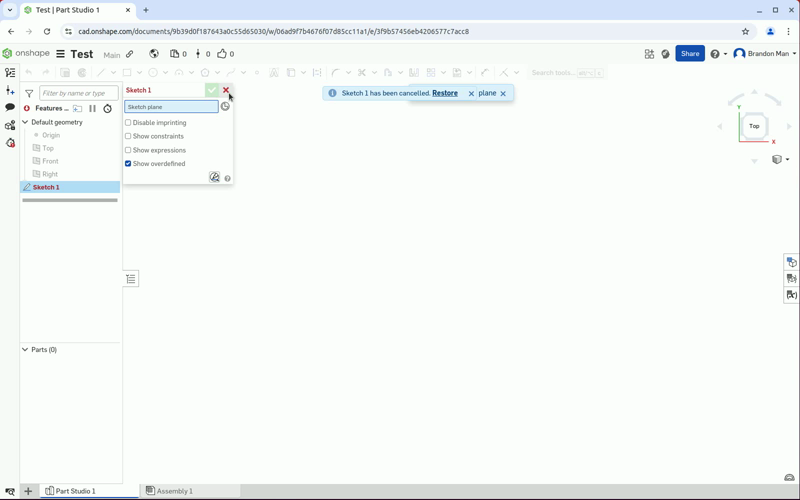
mouse_move(73, 150)
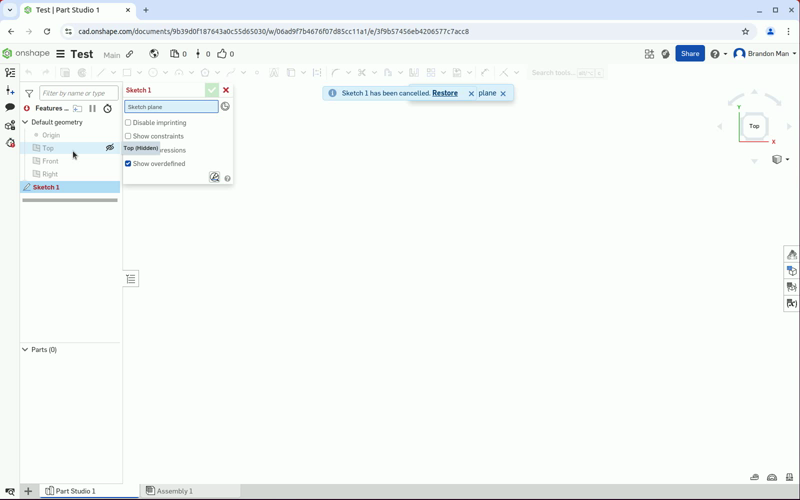
click(73, 150)
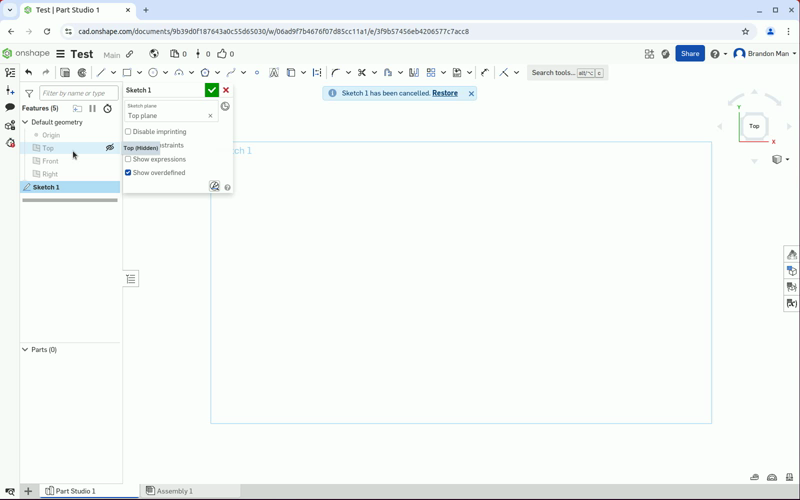
mouse_move(73, 352)
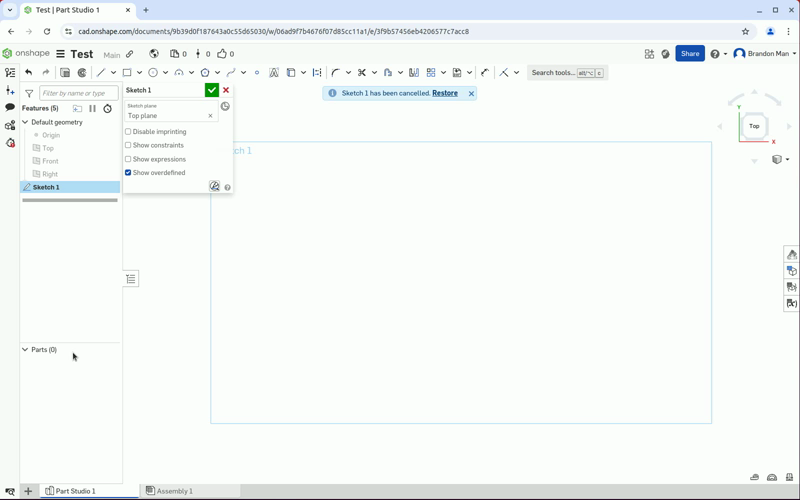
key(y)
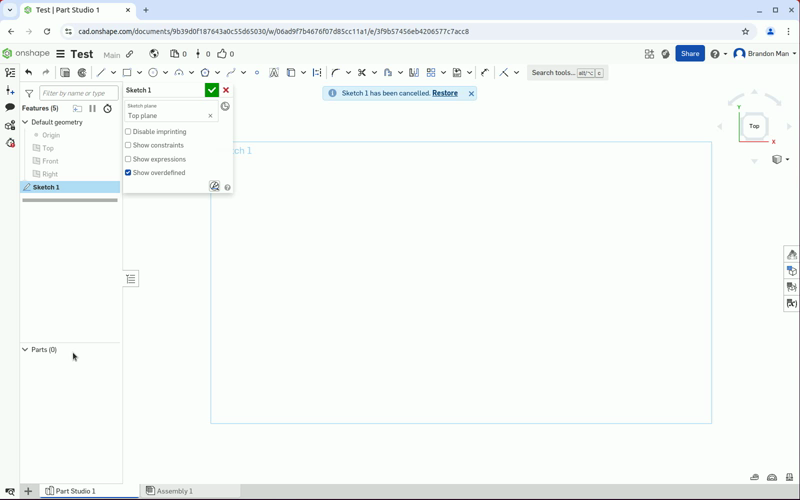
key(c)
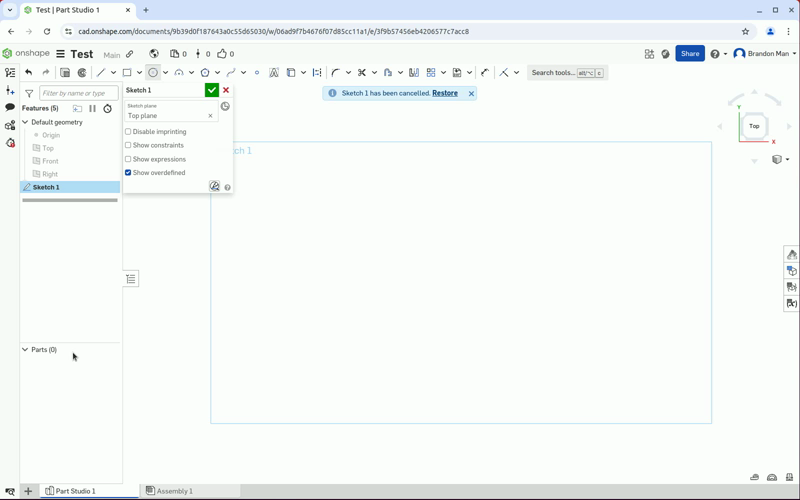
key_down(shift)
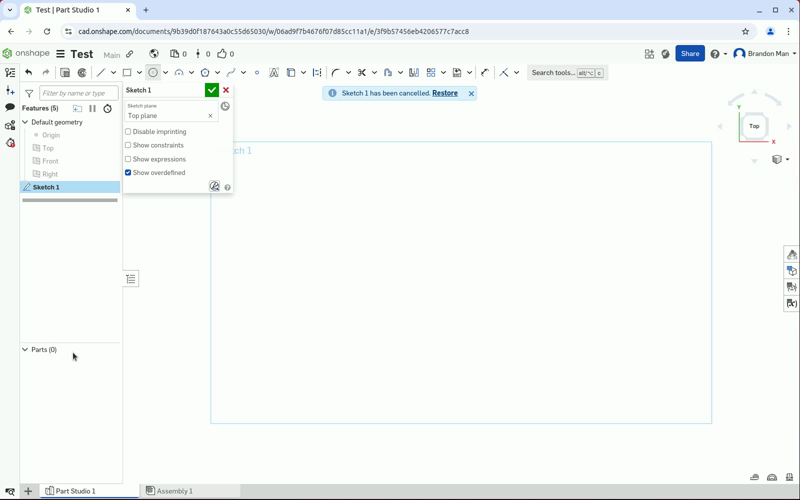
mouse_move(461, 282)
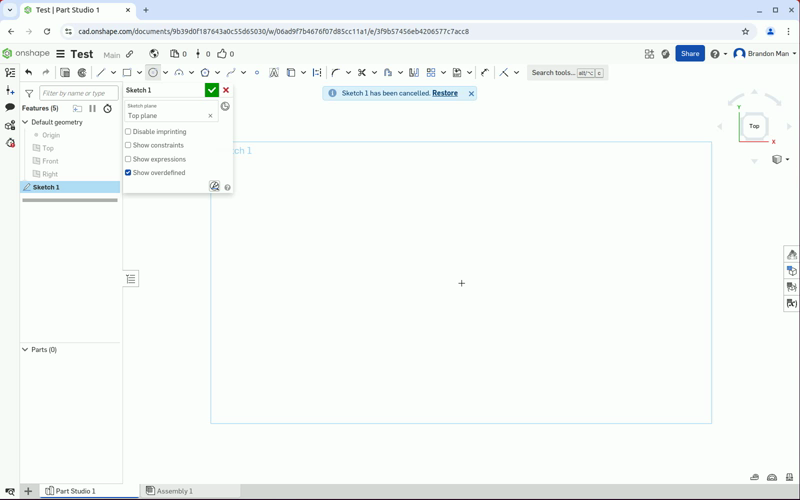
click(461, 282)
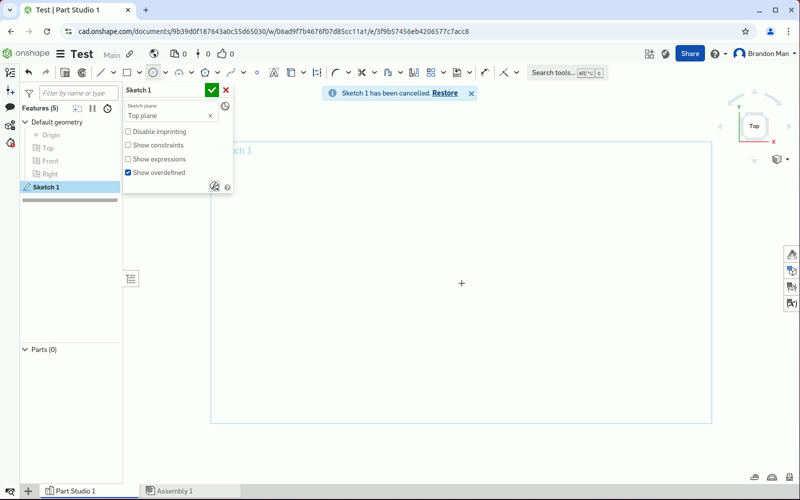
key_up(shift)
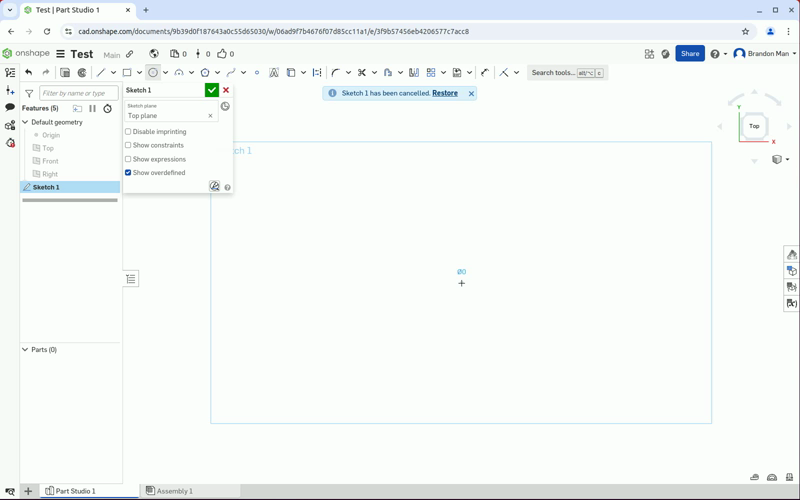
mouse_move(519, 282)
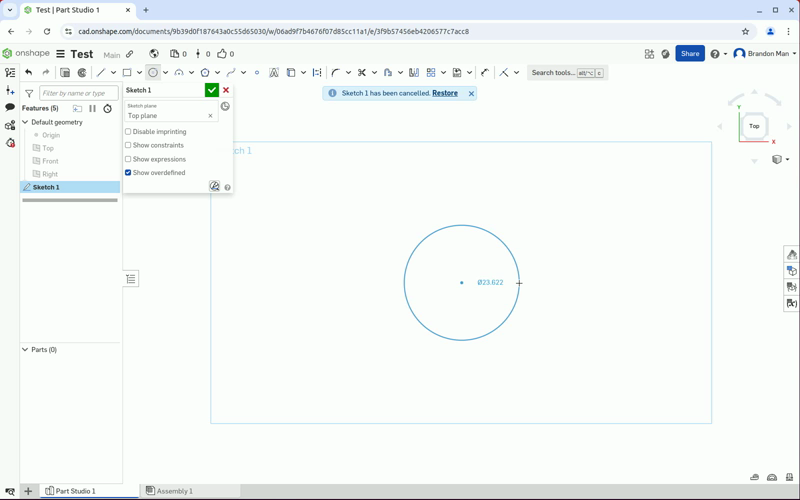
click(519, 282)
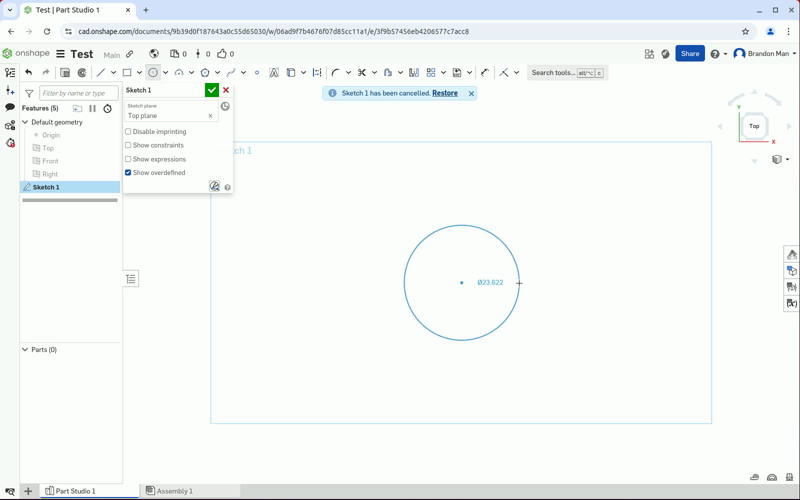
key(esc)
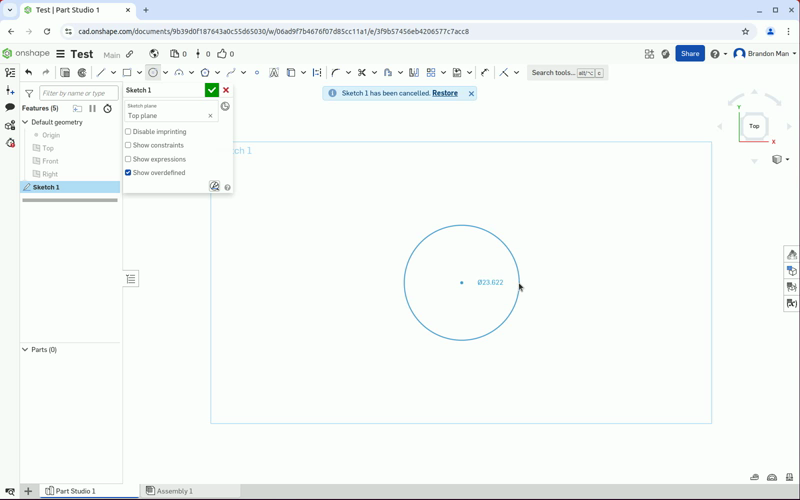
key(c)
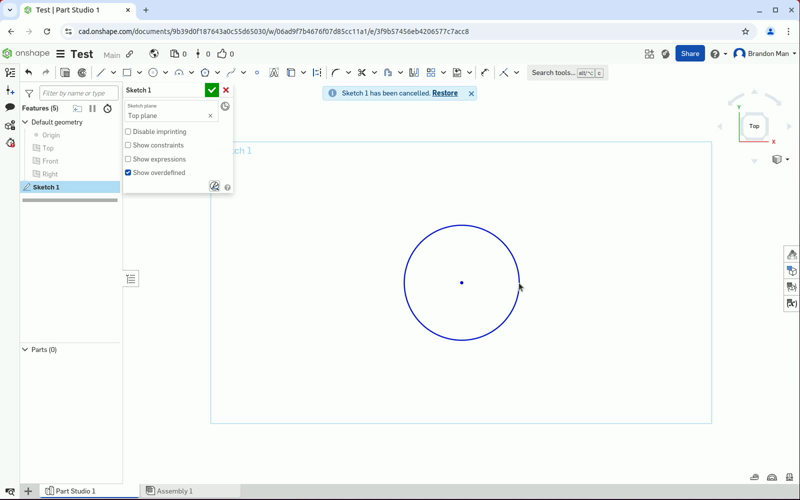
key_down(shift)
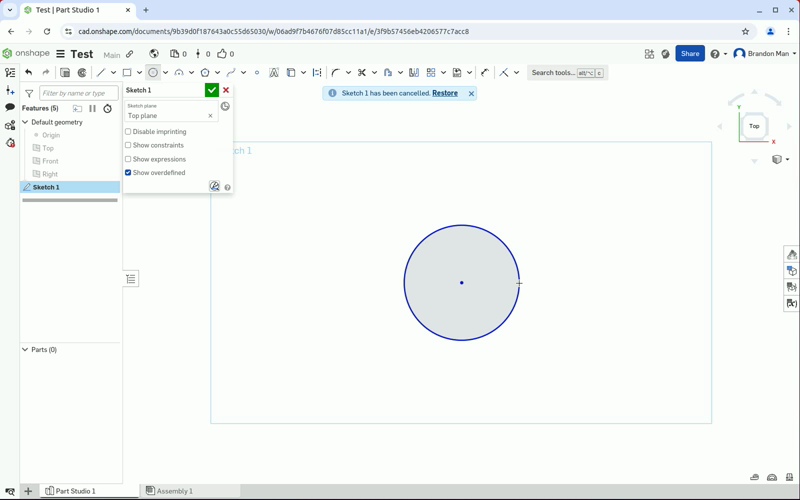
mouse_move(461, 282)
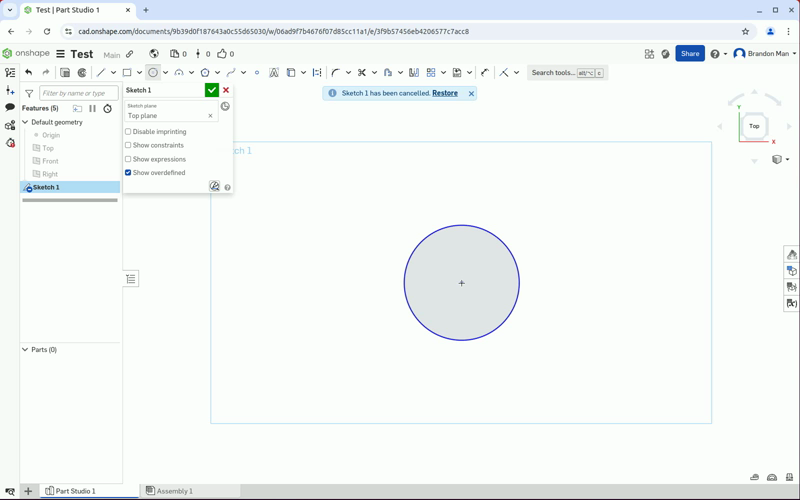
click(461, 282)
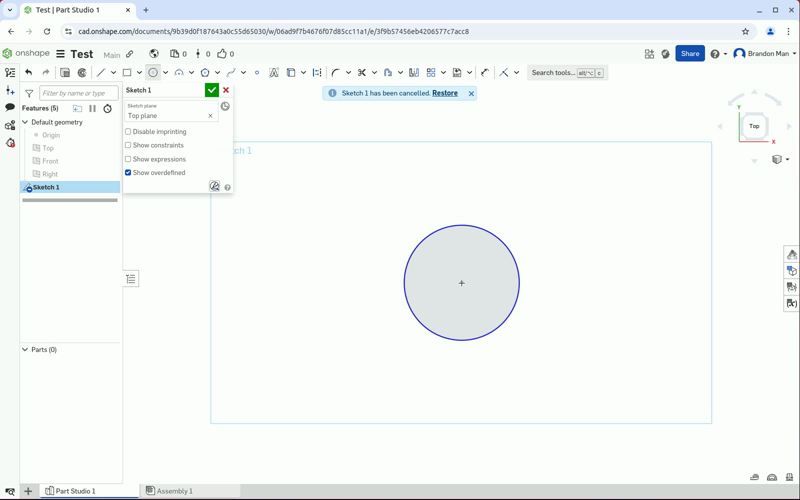
key_up(shift)
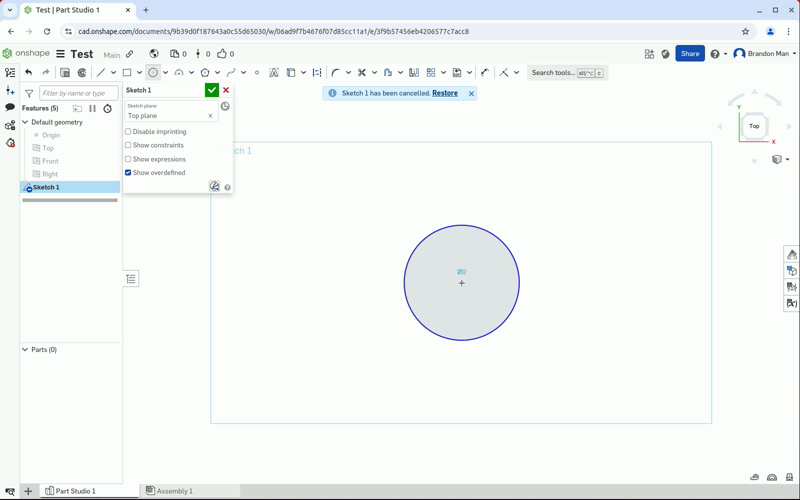
mouse_move(515, 282)
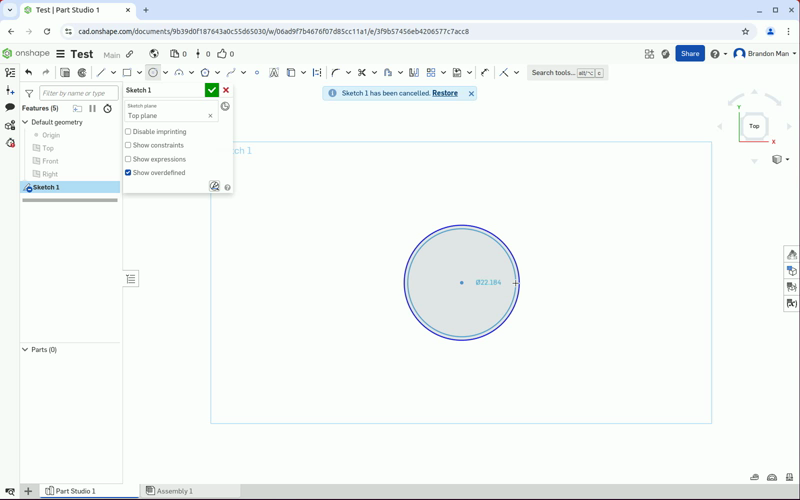
scroll(6)
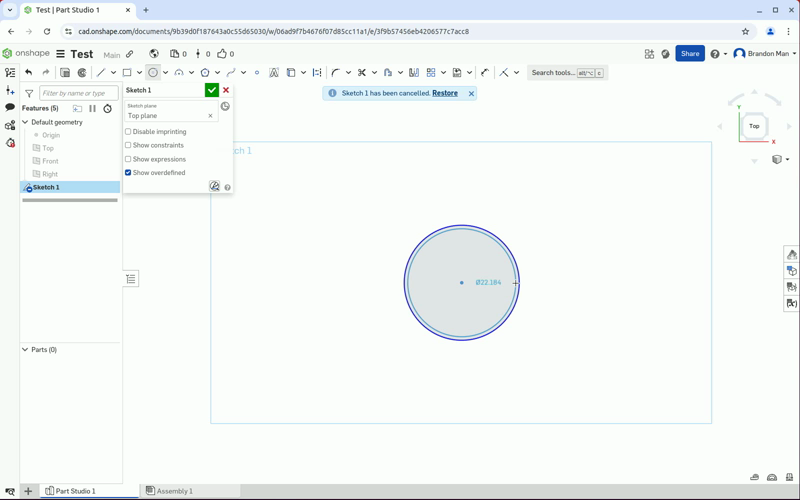
scroll(6)
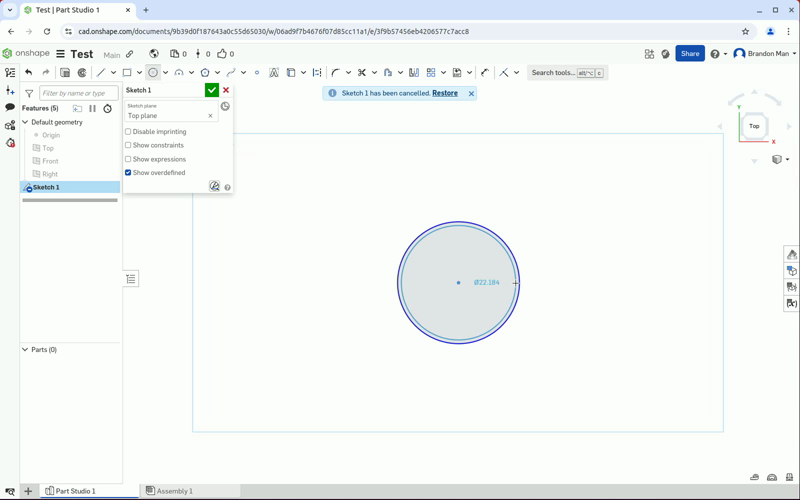
scroll(6)
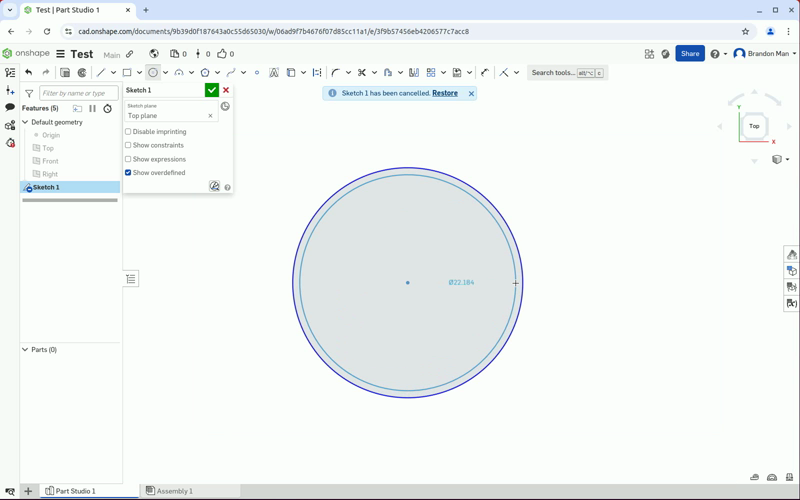
scroll(6)
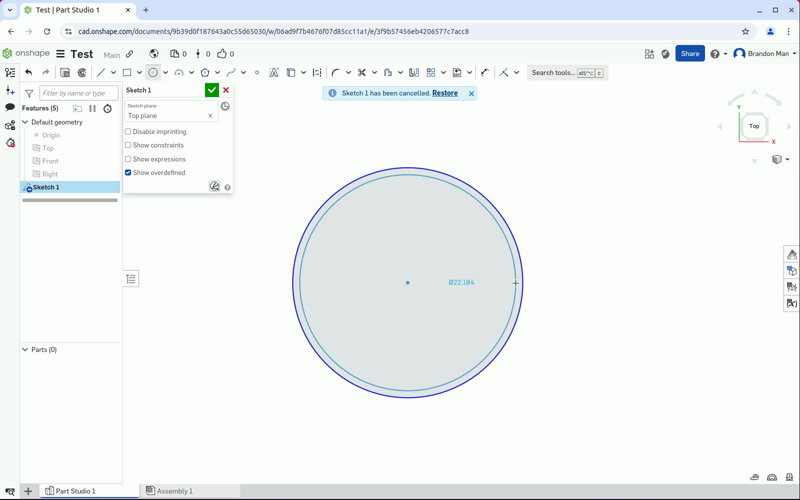
scroll(6)
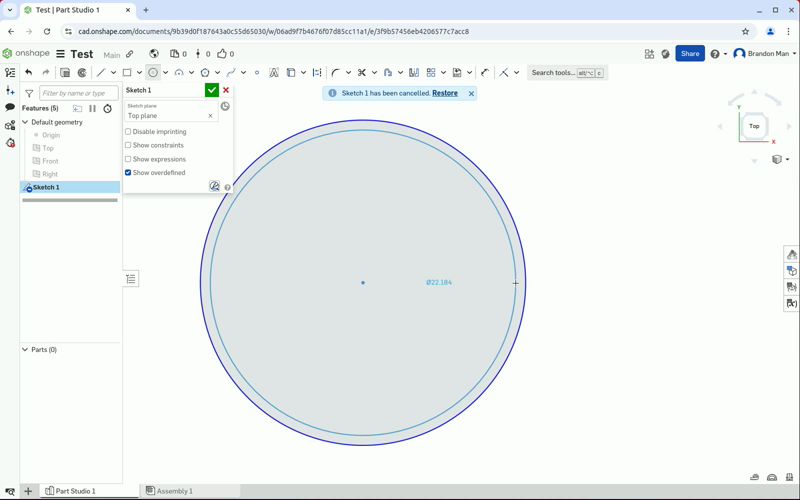
scroll(6)
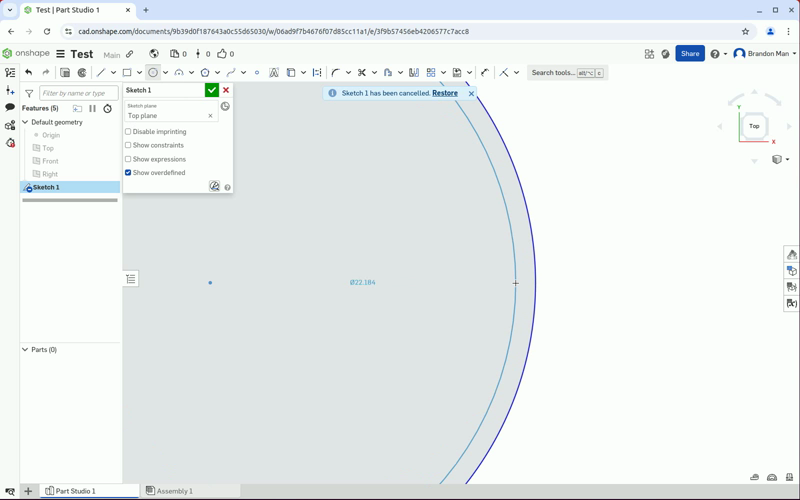
scroll(6)
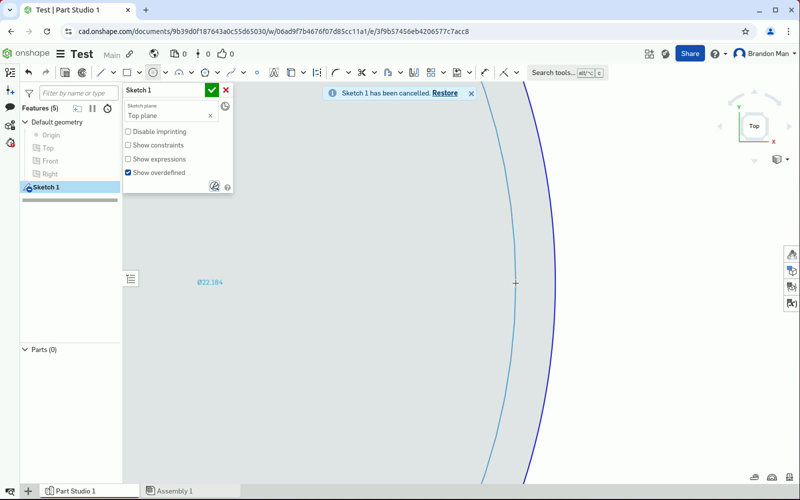
click(515, 282)
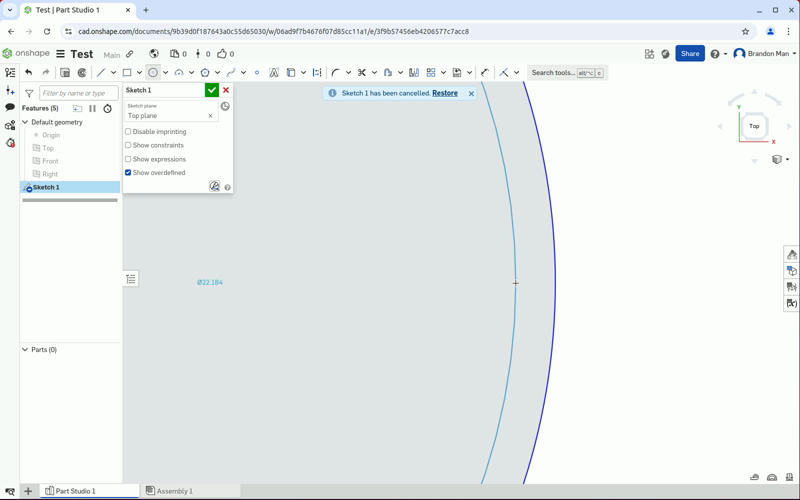
scroll(-6)
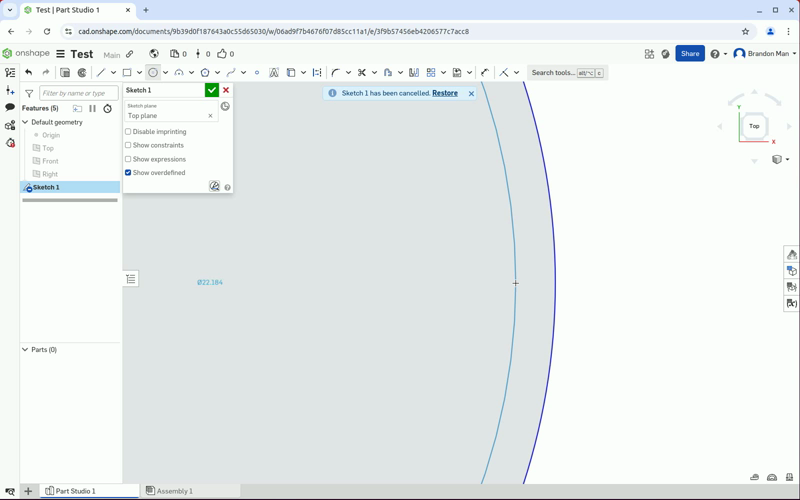
scroll(-6)
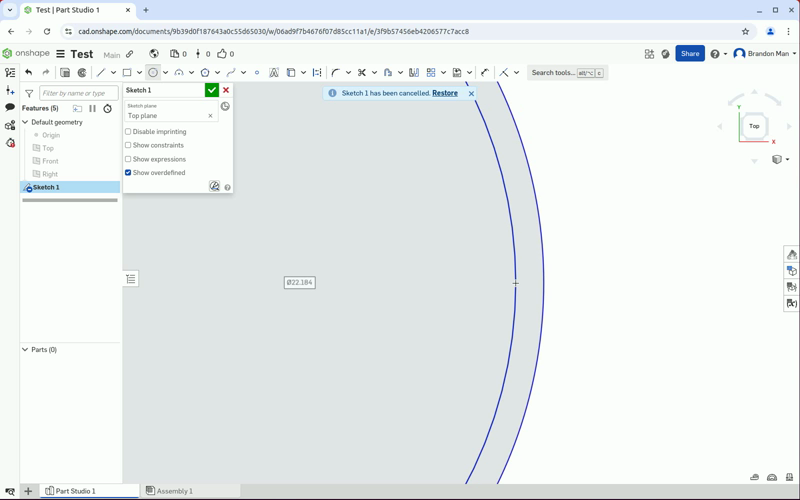
scroll(-6)
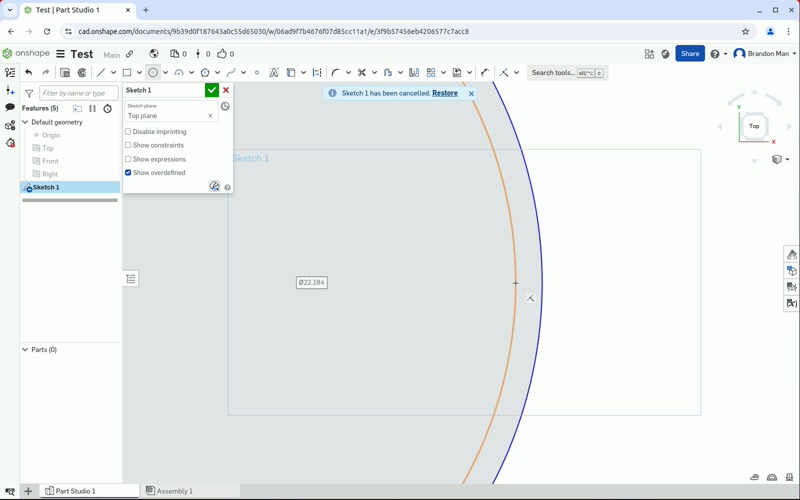
scroll(-6)
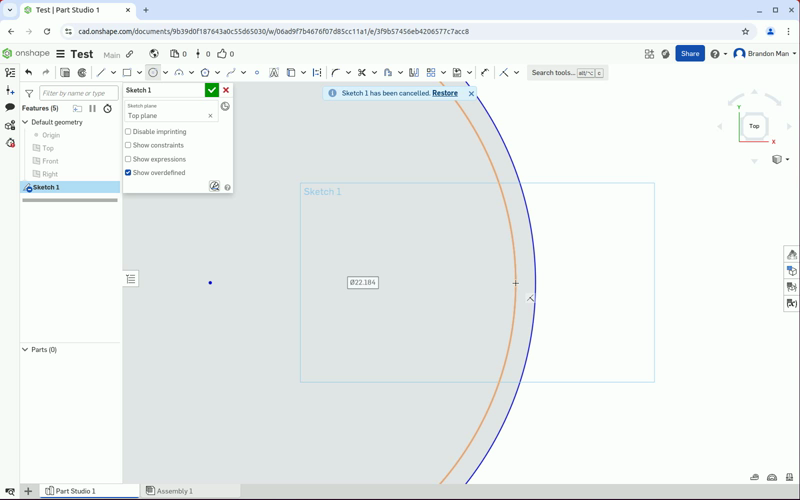
scroll(-6)
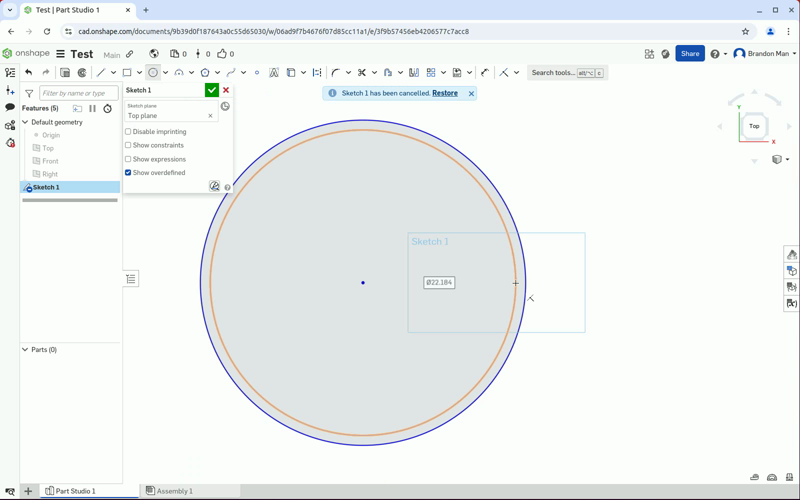
scroll(-6)
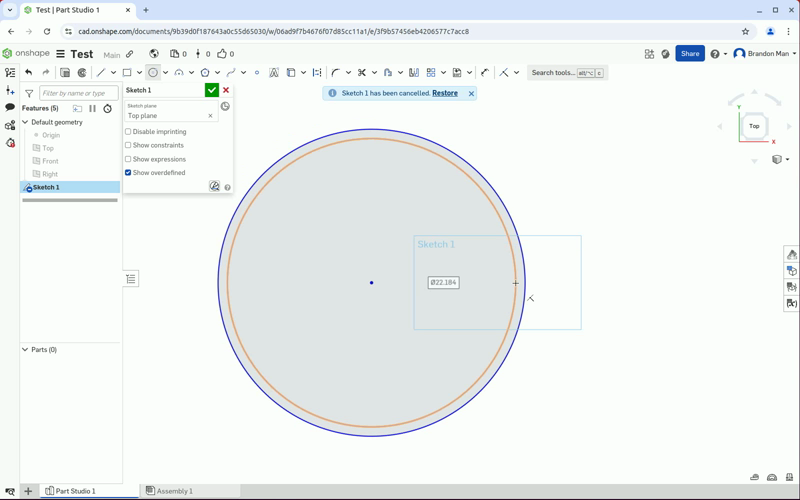
scroll(-6)
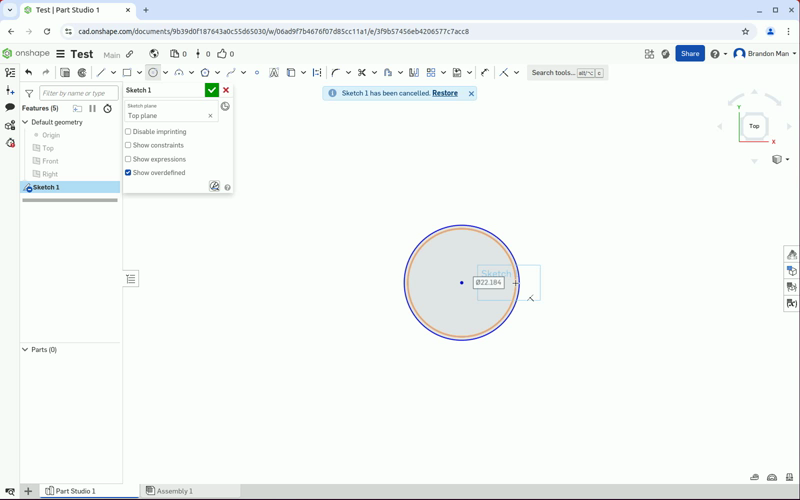
key(esc)
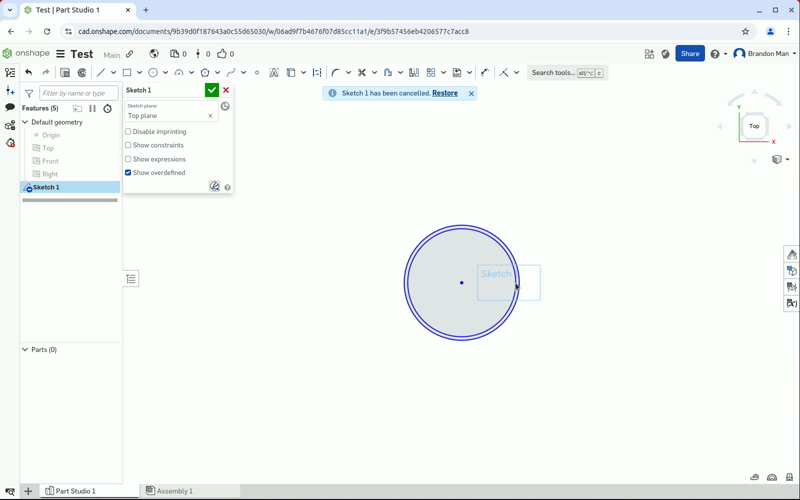
mouse_move(408, 268)
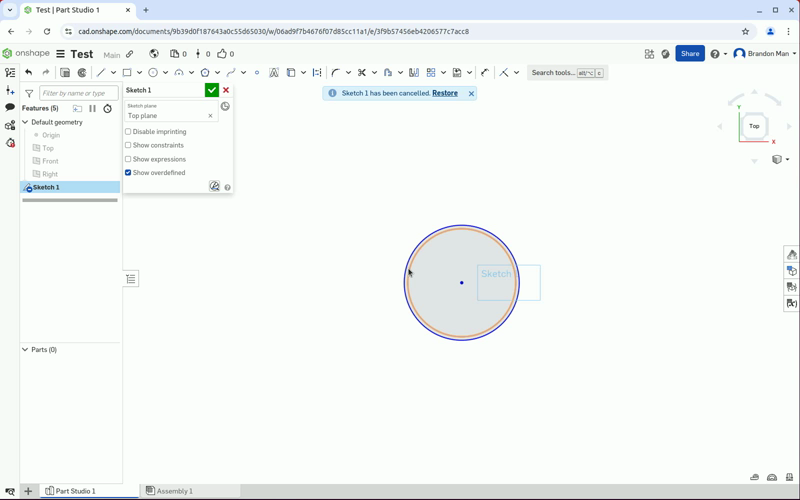
scroll(6)
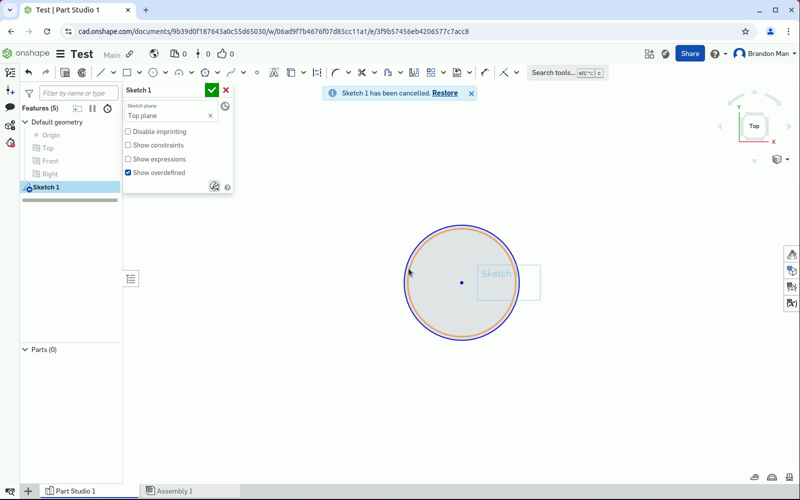
scroll(6)
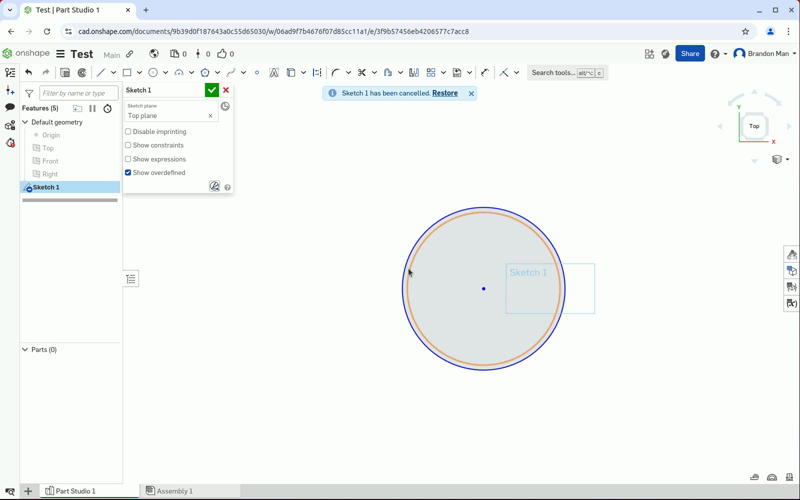
scroll(6)
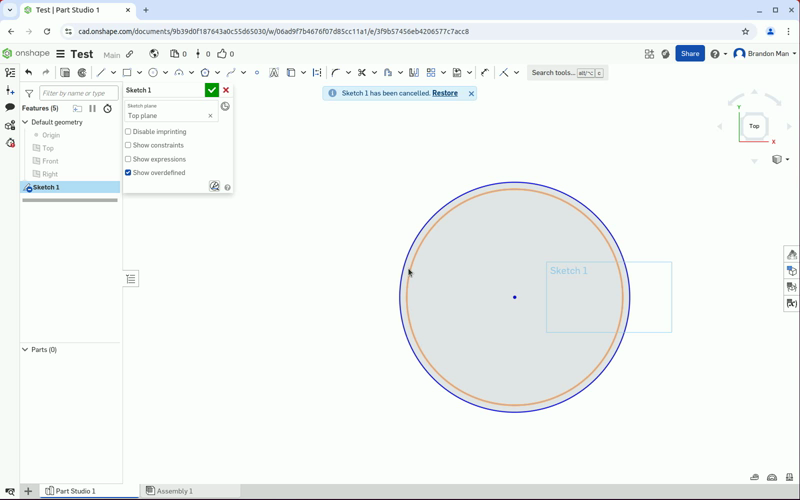
scroll(6)
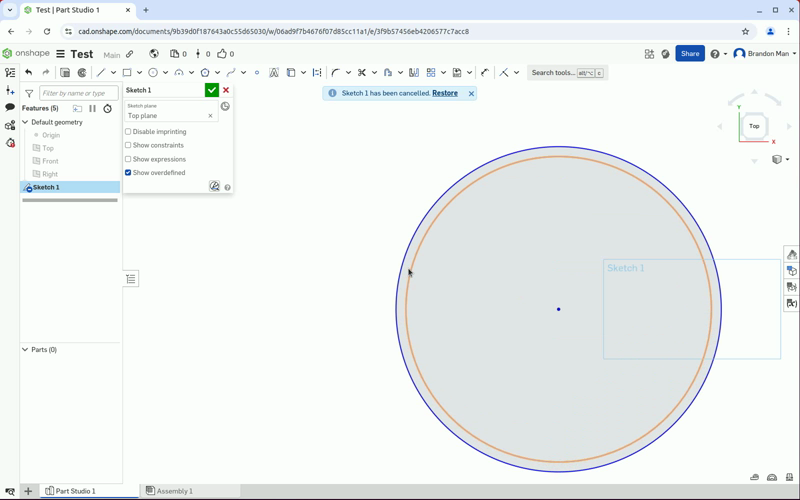
scroll(6)
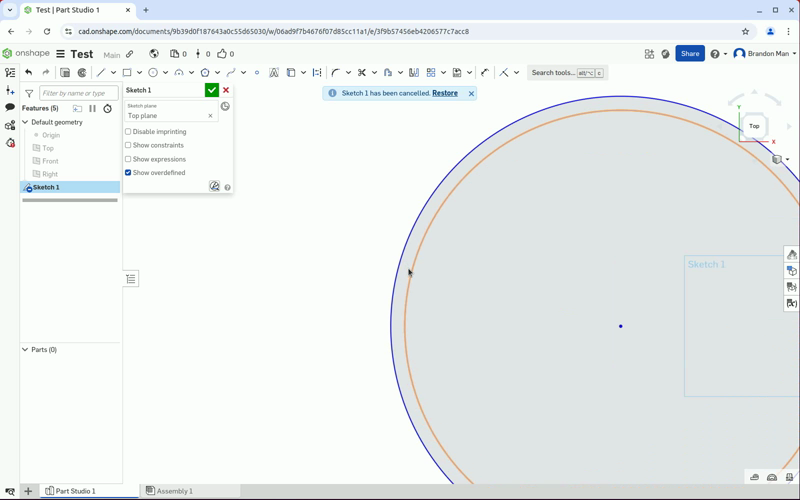
scroll(6)
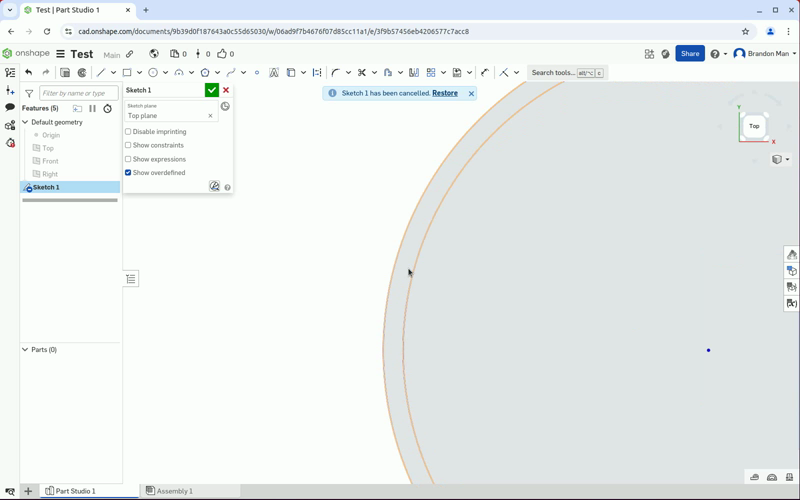
scroll(6)
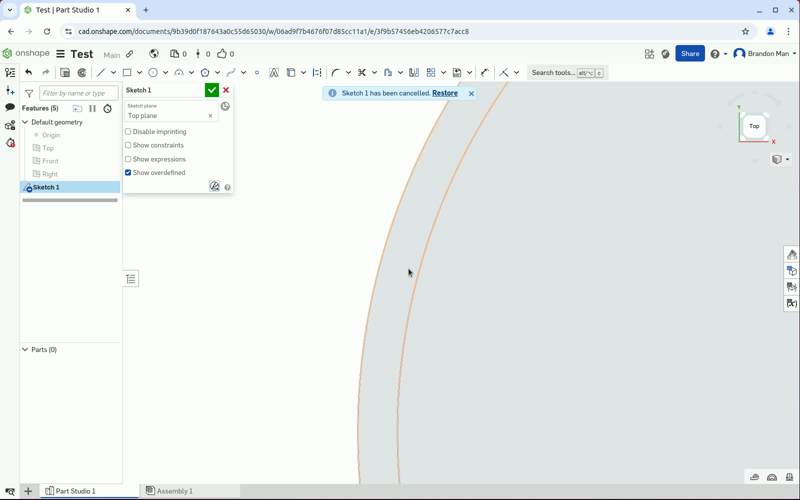
click(408, 268)
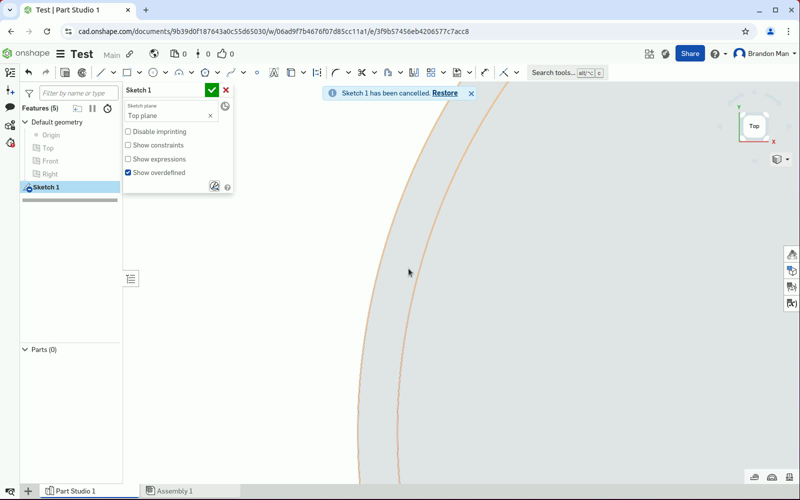
scroll(-6)
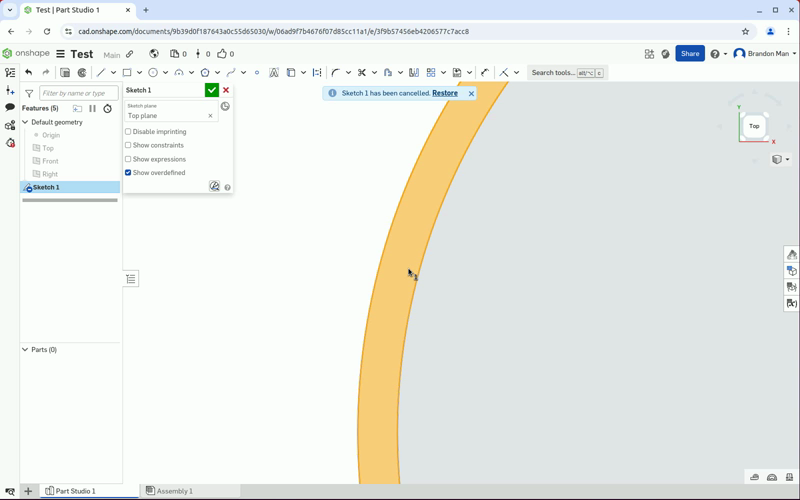
scroll(-6)
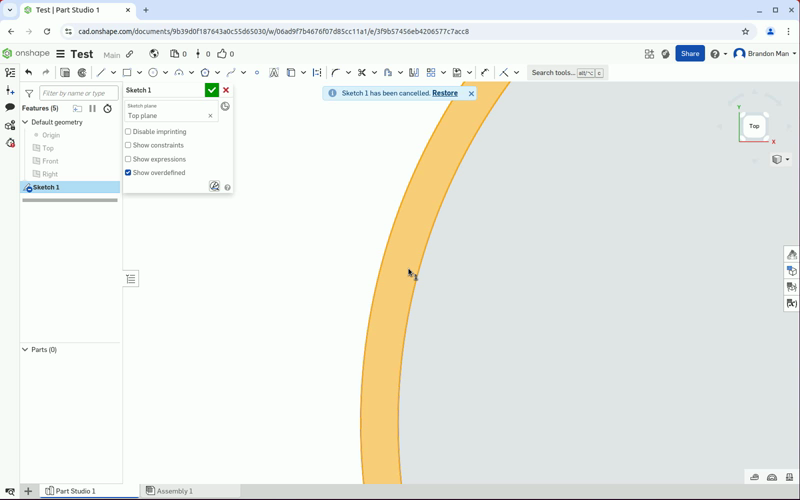
scroll(-6)
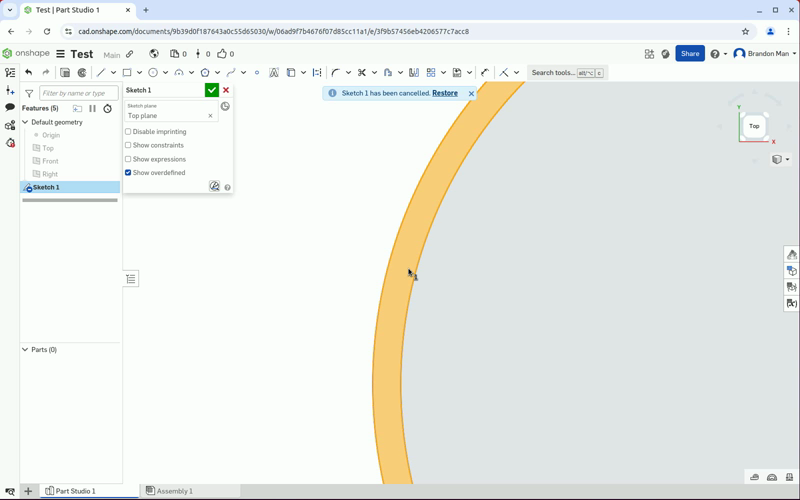
scroll(-6)
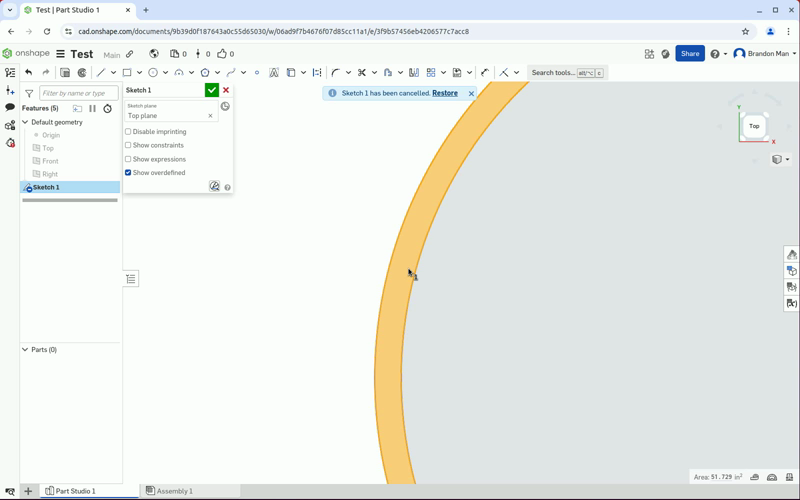
scroll(-6)
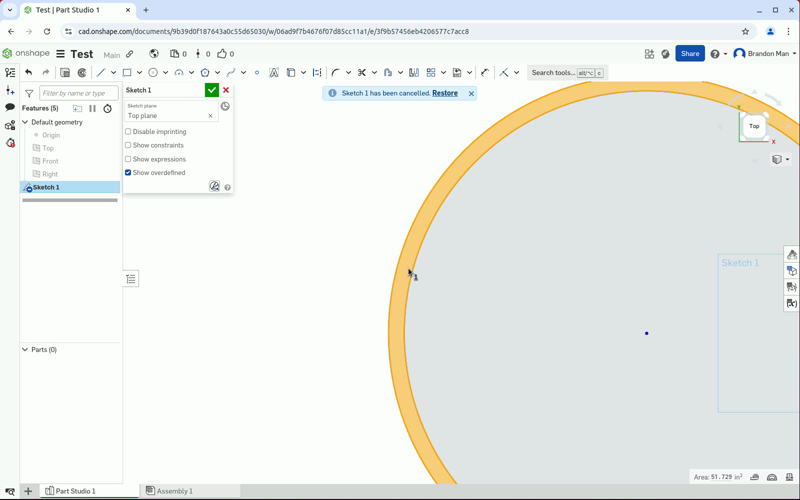
scroll(-6)
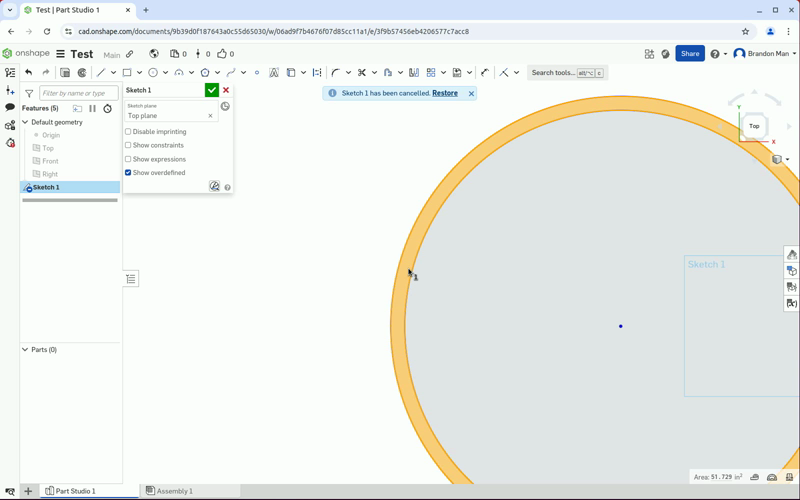
scroll(-6)
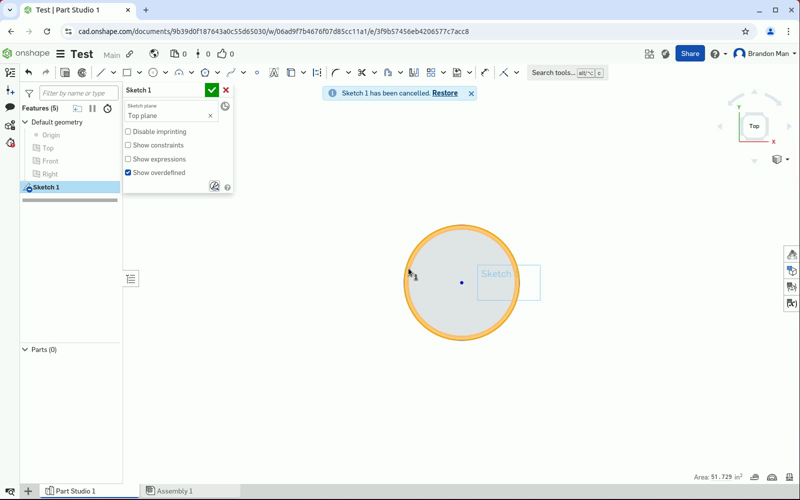
mouse_move(73, 352)
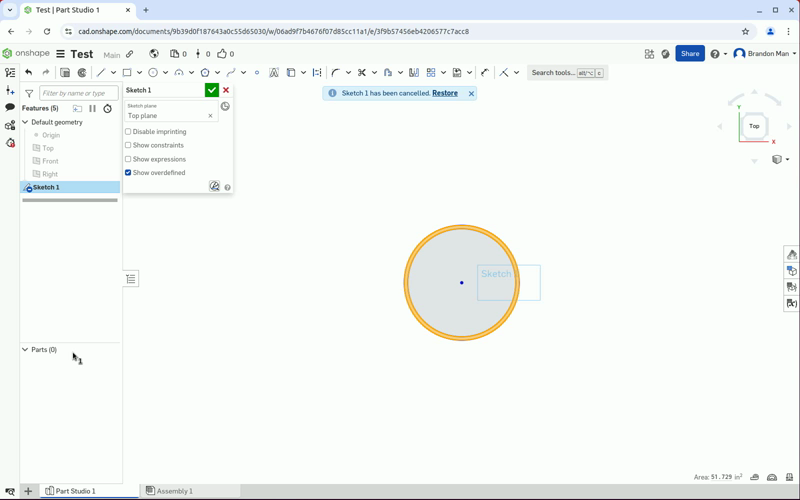
key(shift+y)
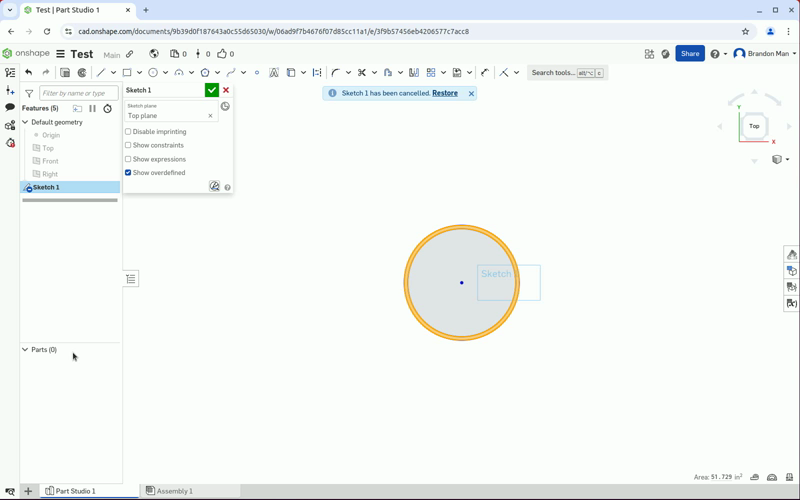
key(shift+e)
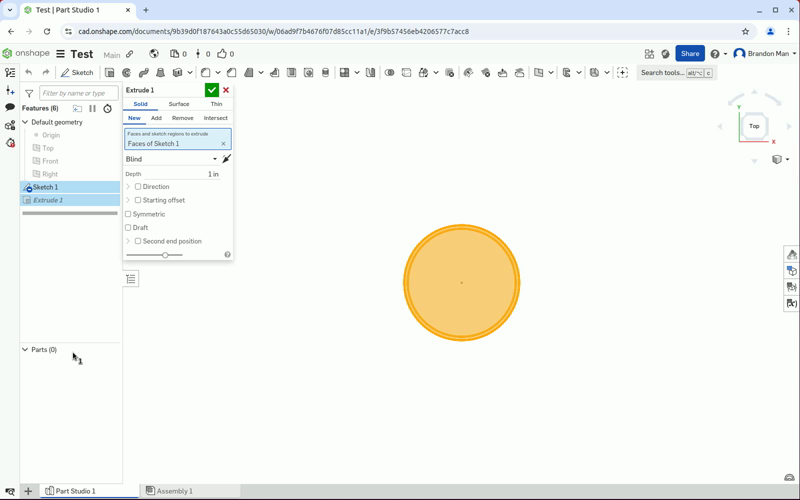
mouse_move(143, 106)
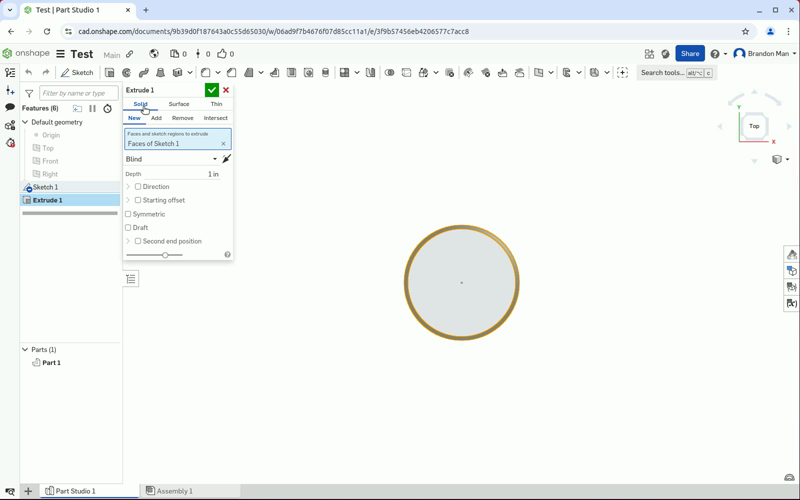
click(143, 106)
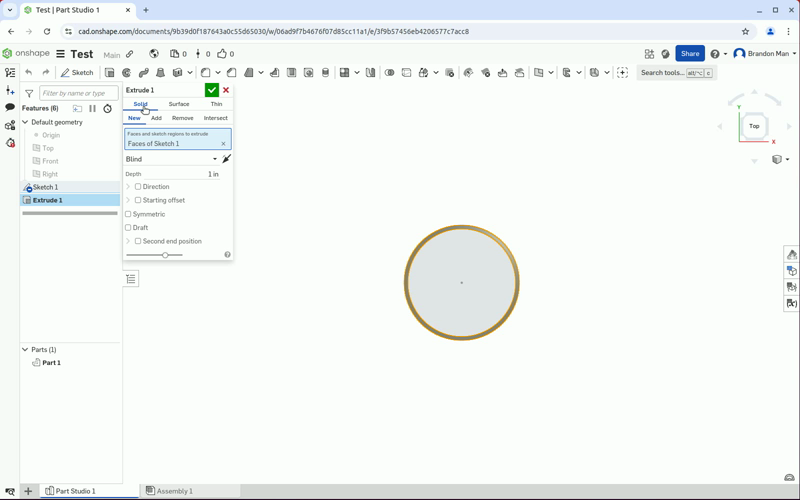
mouse_move(137, 120)
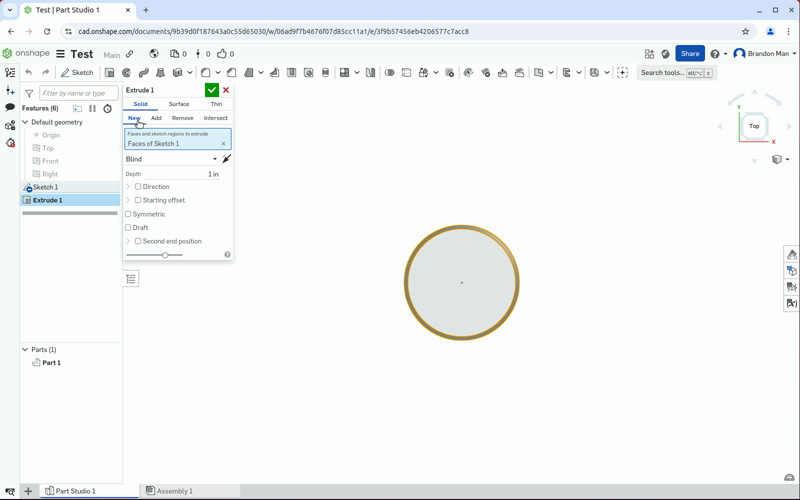
click(137, 120)
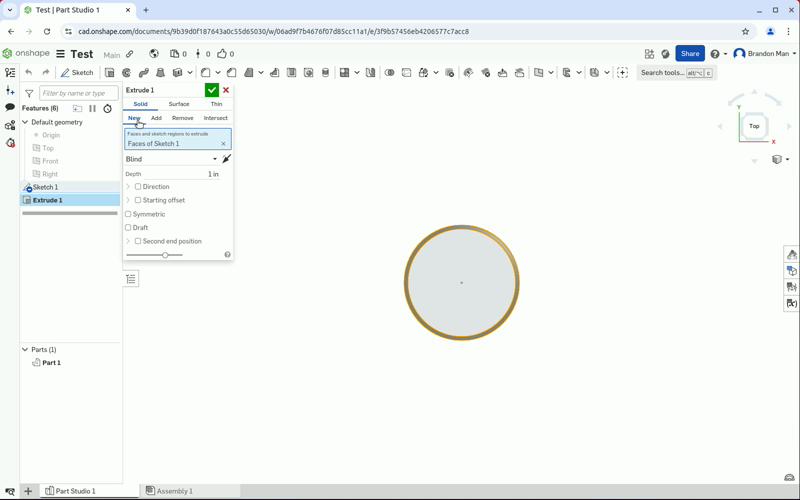
key(tab, 4)
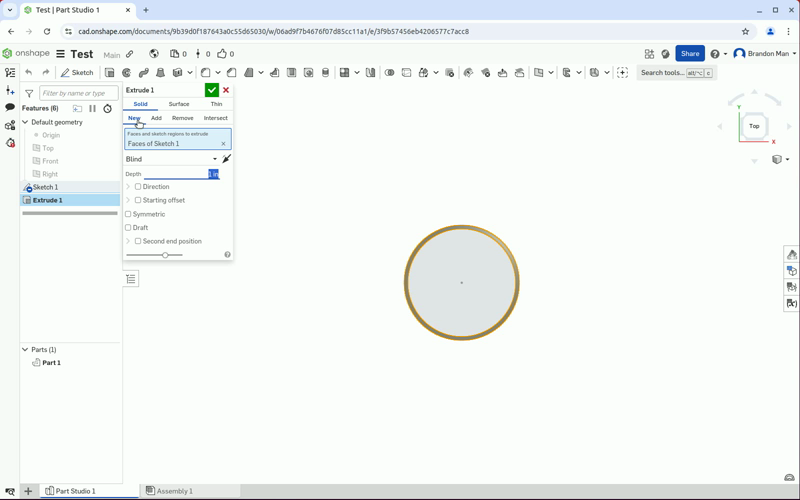
text(23.108)
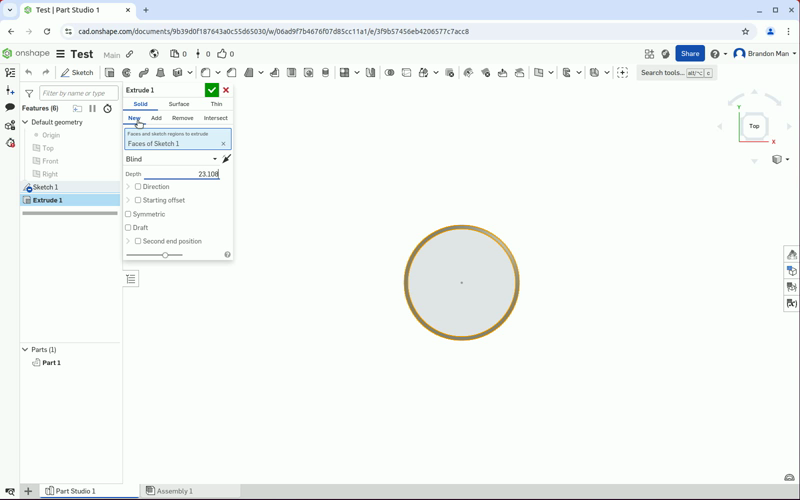
key(enter)
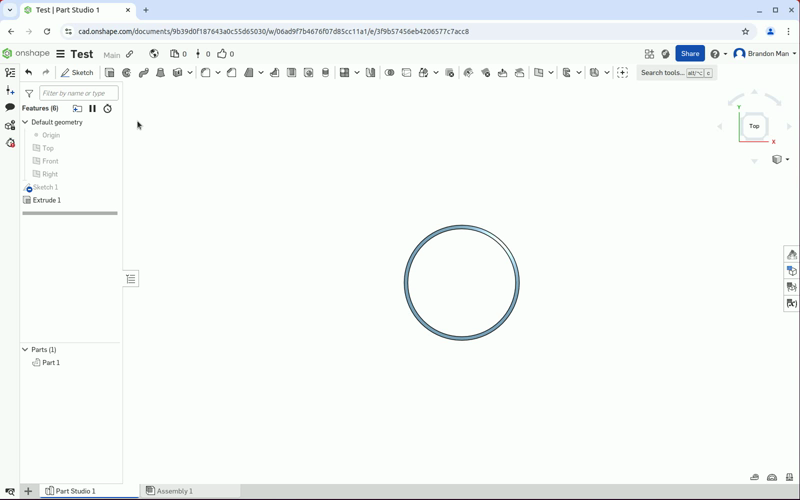
key(shift+h)
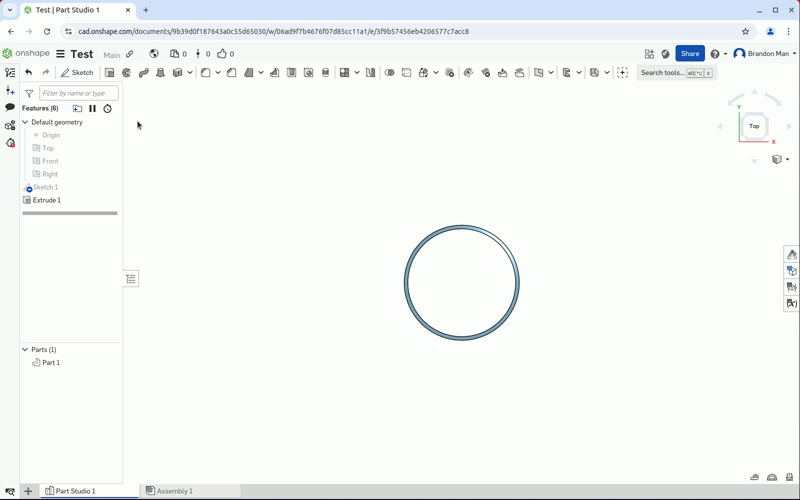
key(shift+h)
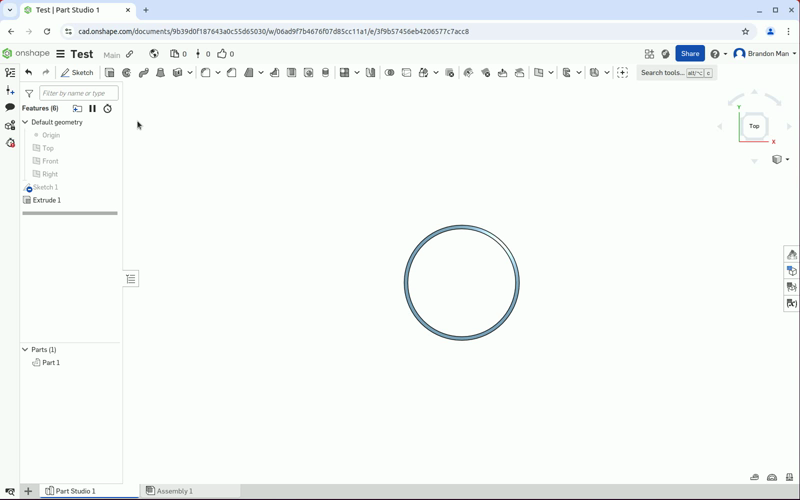
mouse_move(73, 189)
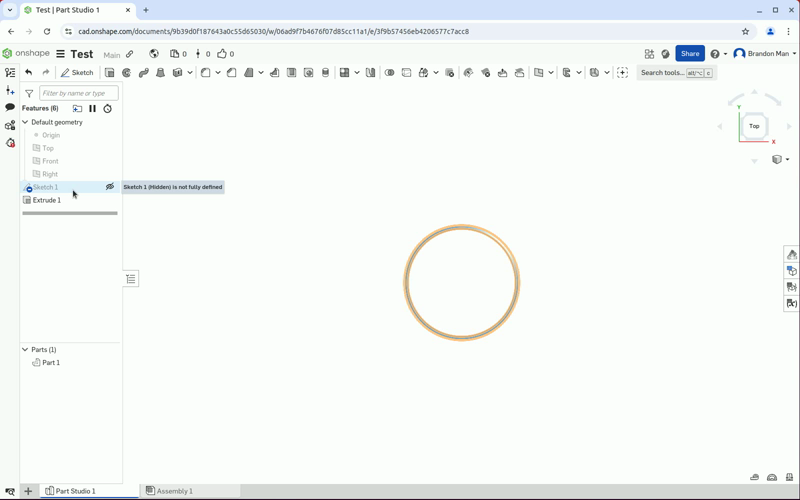
click(73, 189)
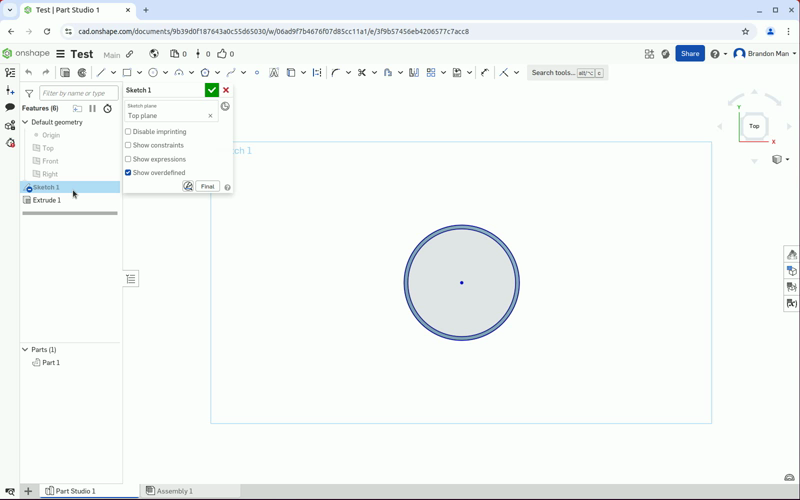
mouse_move(229, 92)
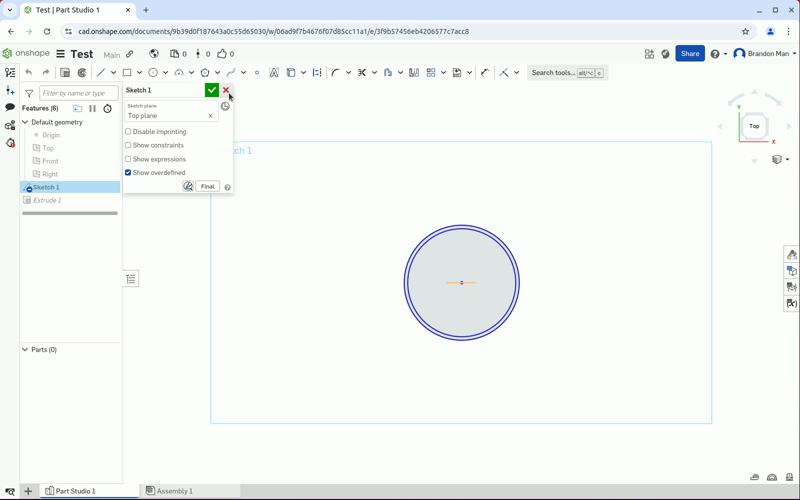
click(229, 92)
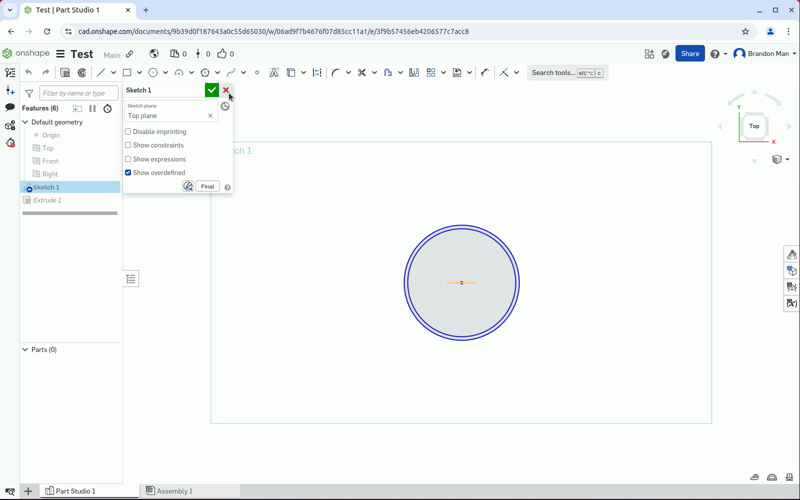
key(shift+s)
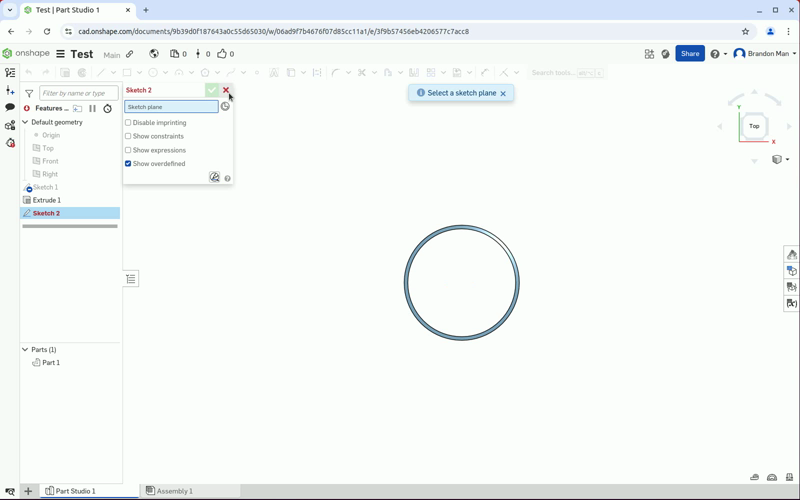
mouse_move(73, 150)
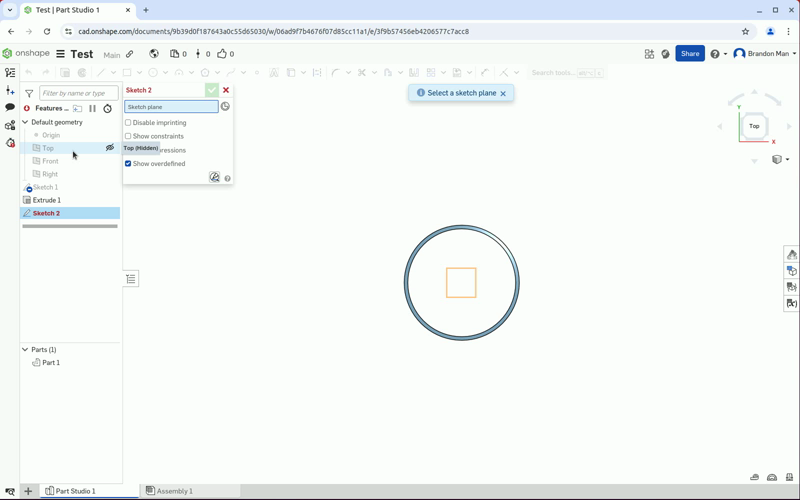
click(73, 150)
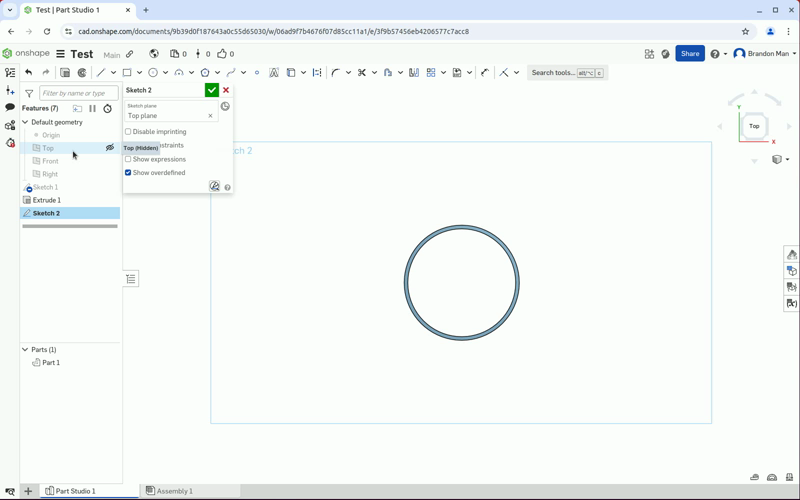
mouse_move(73, 352)
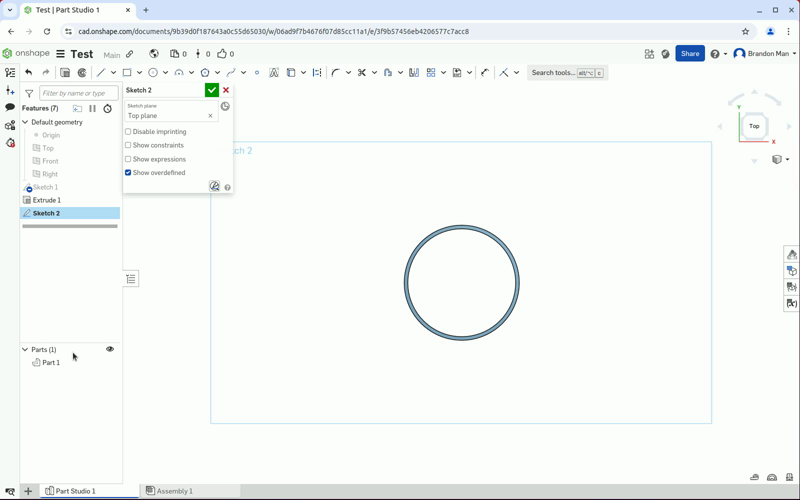
key(y)
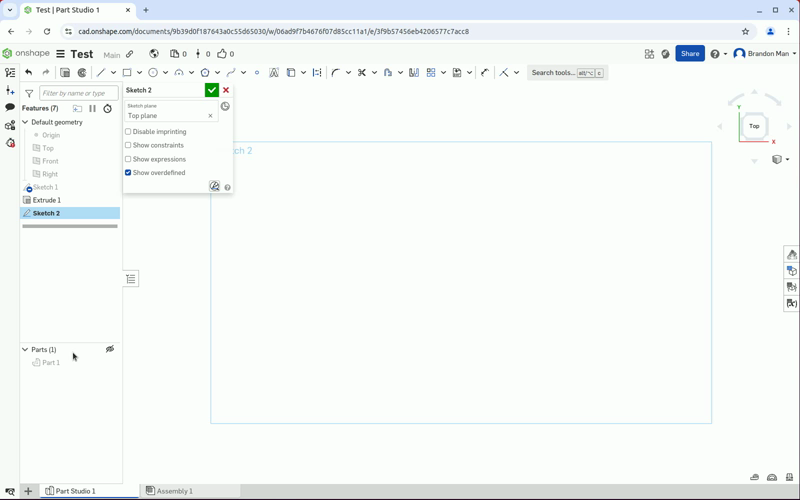
key(c)
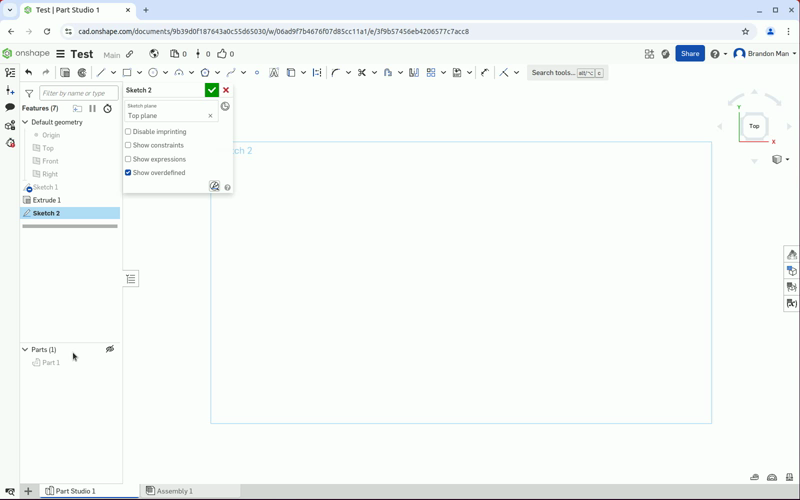
key_down(shift)
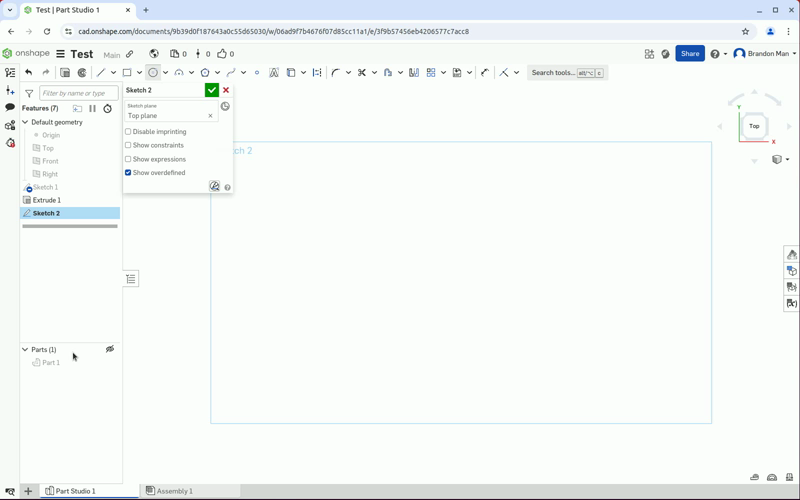
mouse_move(460, 282)
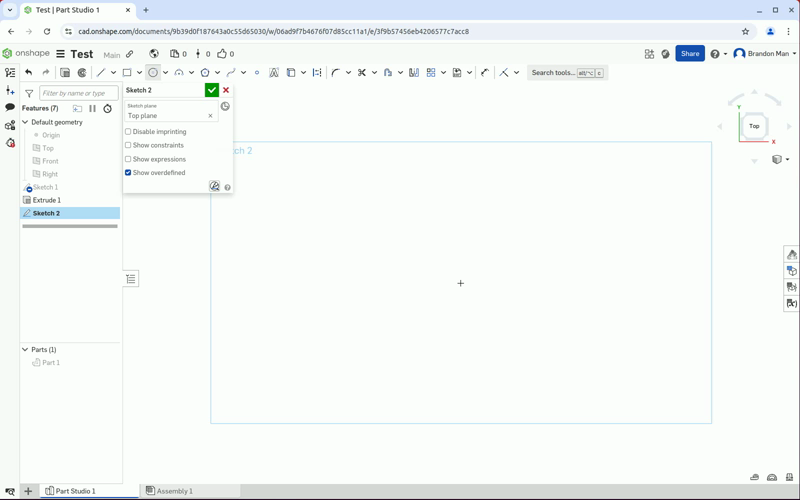
click(460, 282)
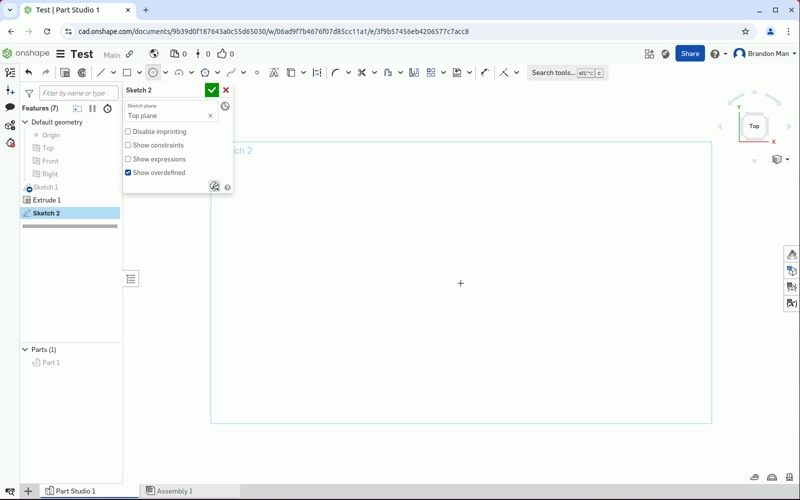
key_up(shift)
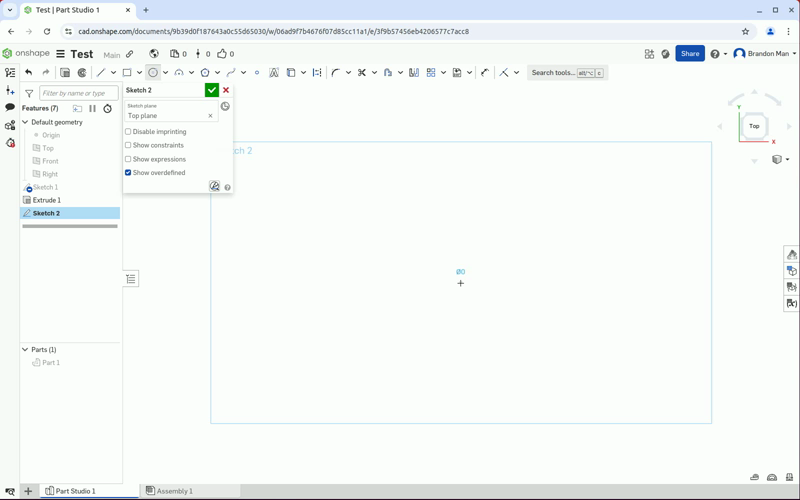
mouse_move(514, 282)
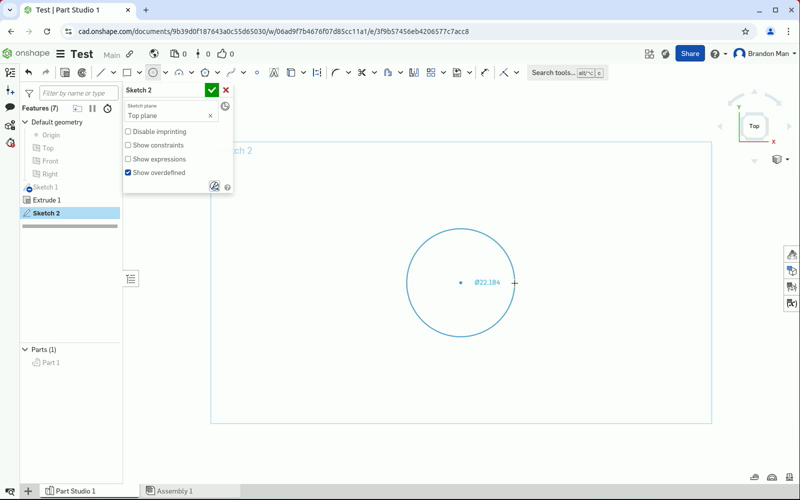
click(514, 282)
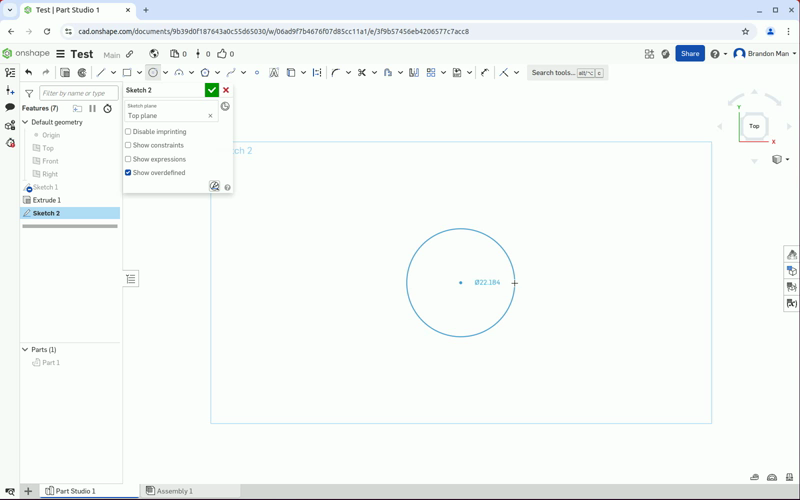
key(esc)
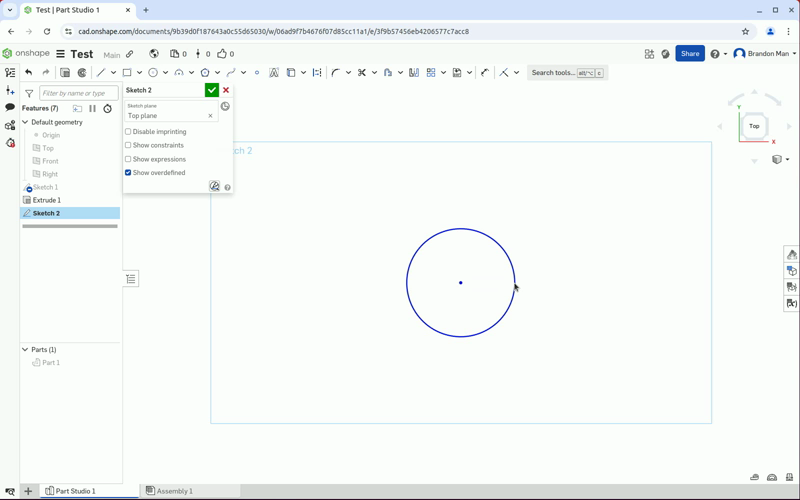
mouse_move(430, 289)
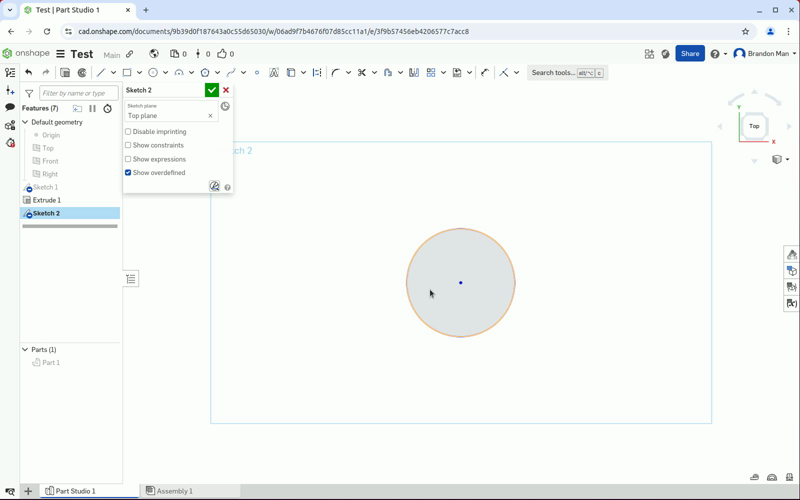
click(430, 289)
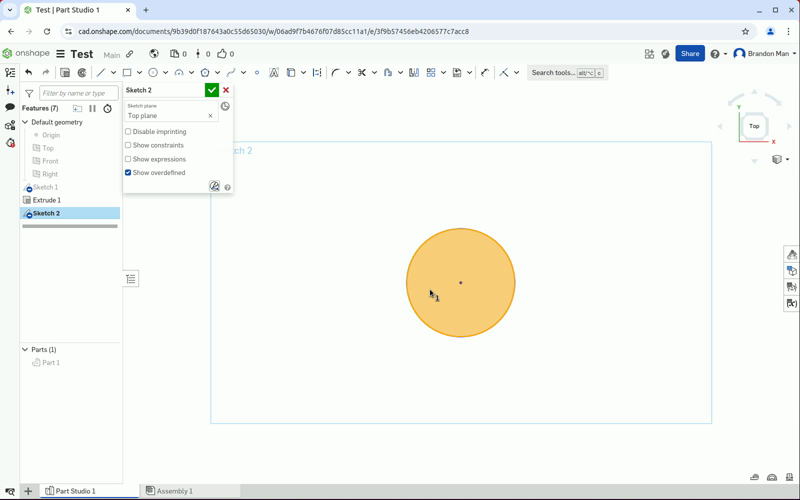
mouse_move(73, 352)
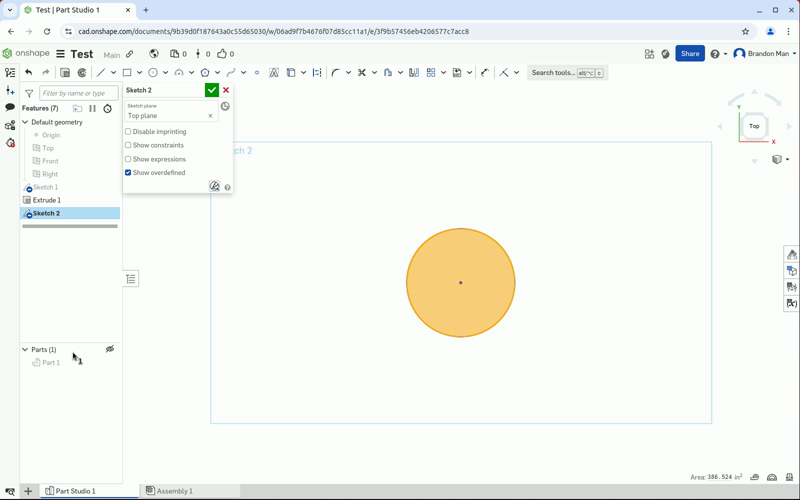
key(shift+y)
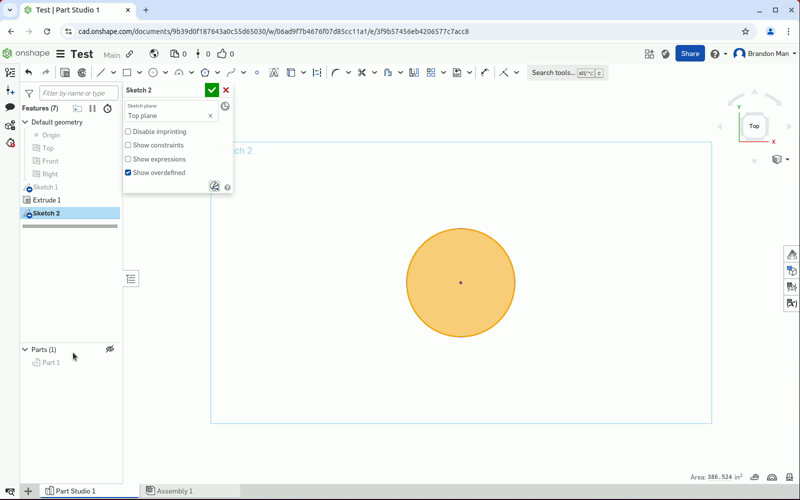
key(shift+e)
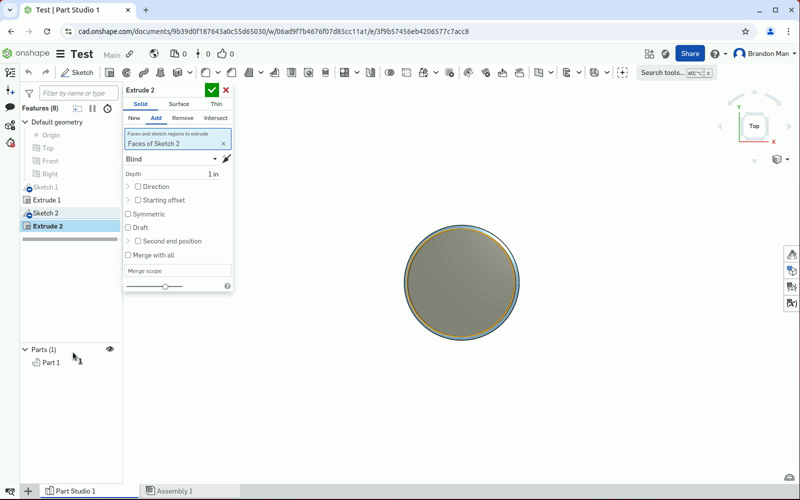
mouse_move(143, 106)
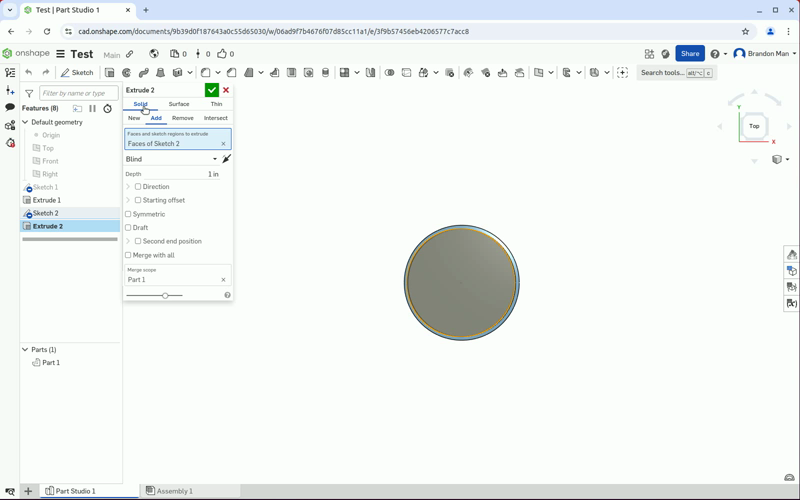
click(143, 106)
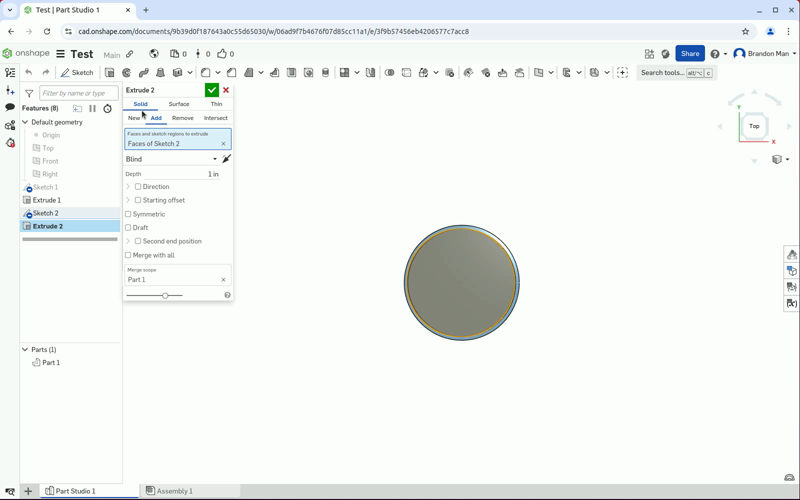
mouse_move(137, 120)
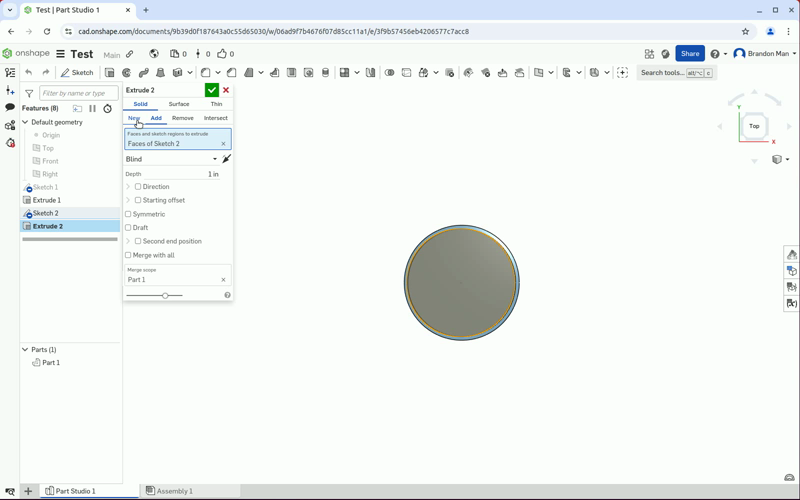
click(137, 120)
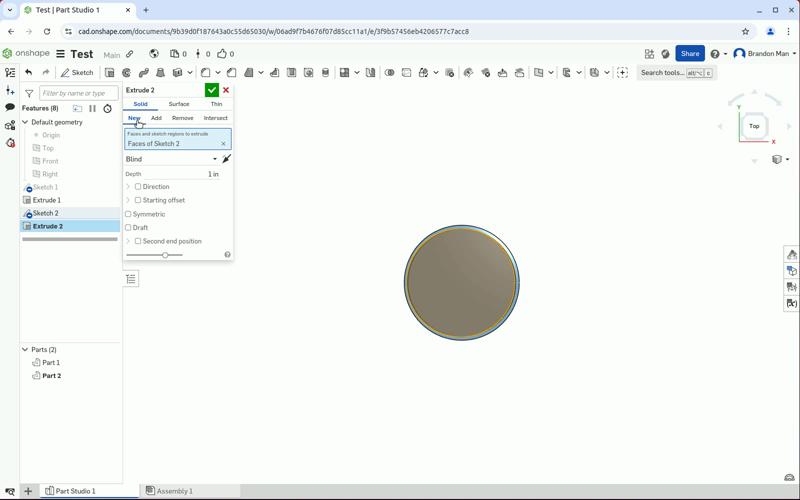
key(tab, 4)
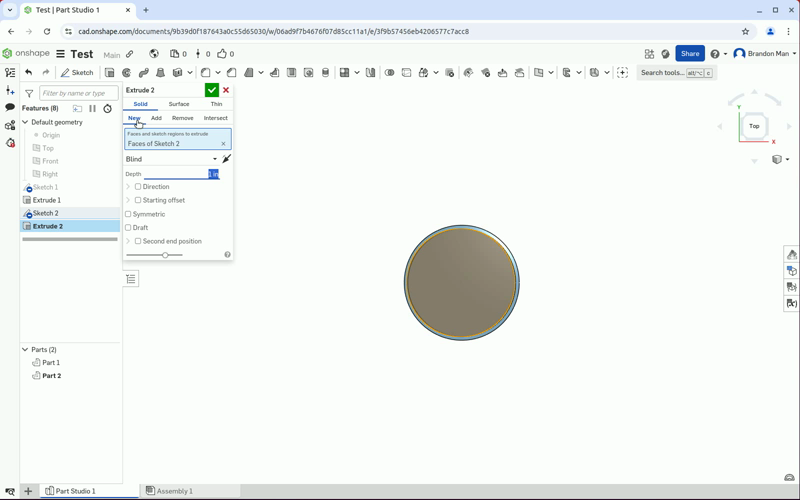
text(-0.241)
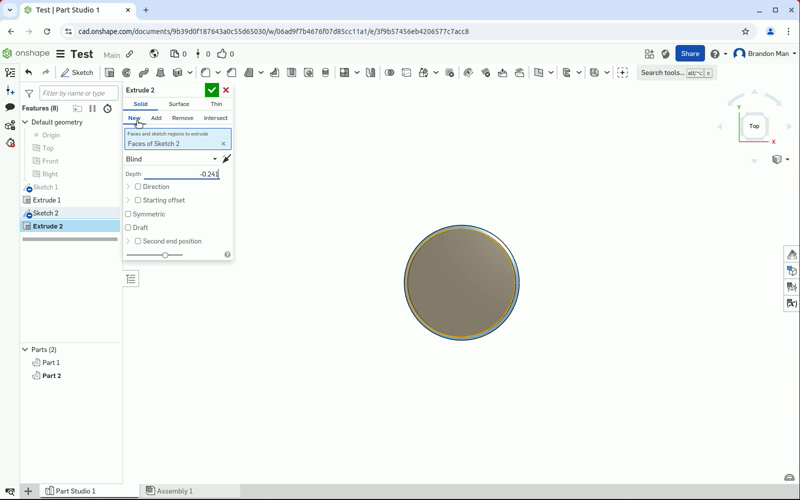
key(enter)
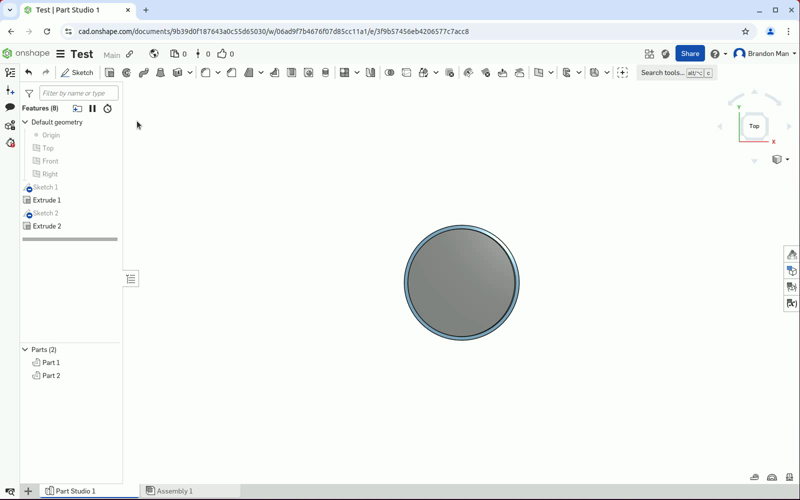
key(shift+h)
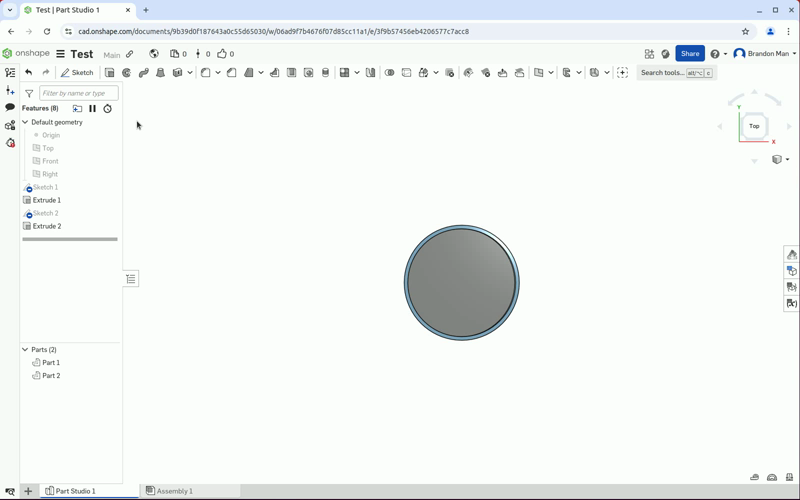
key(shift+h)
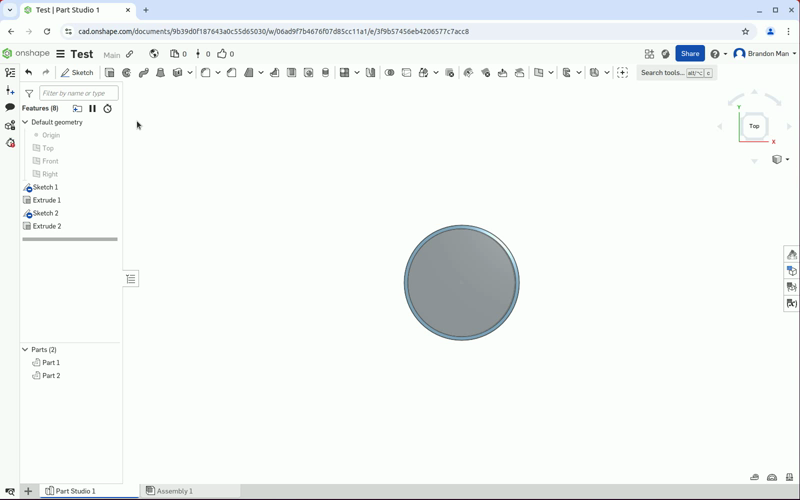
key(shift+7)
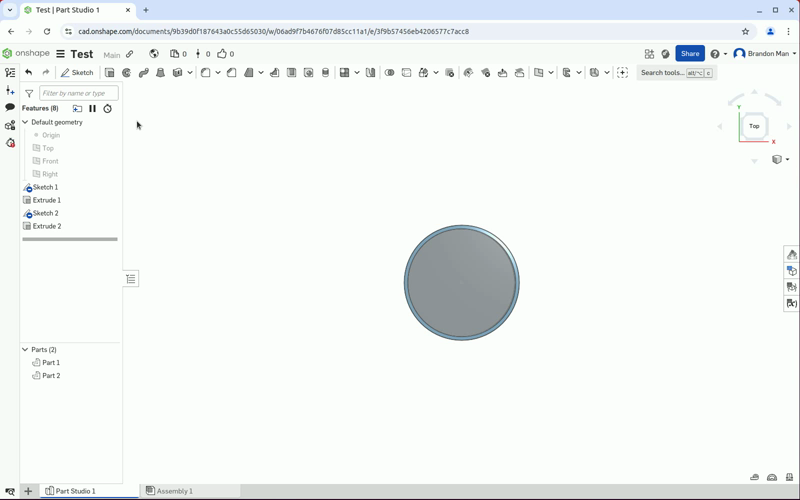
key(up, 3)
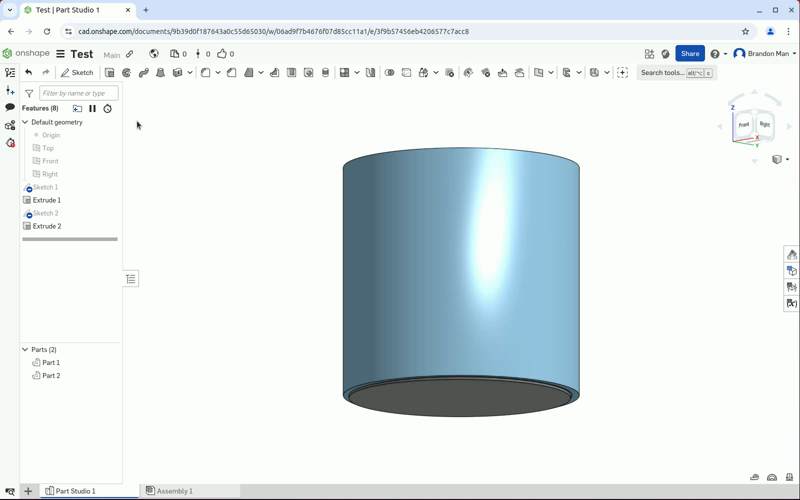
key(left, 3)
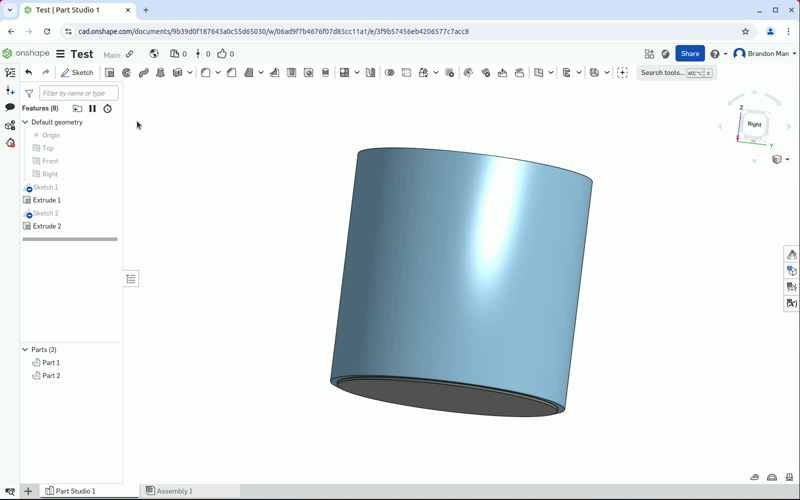
key(right, 3)
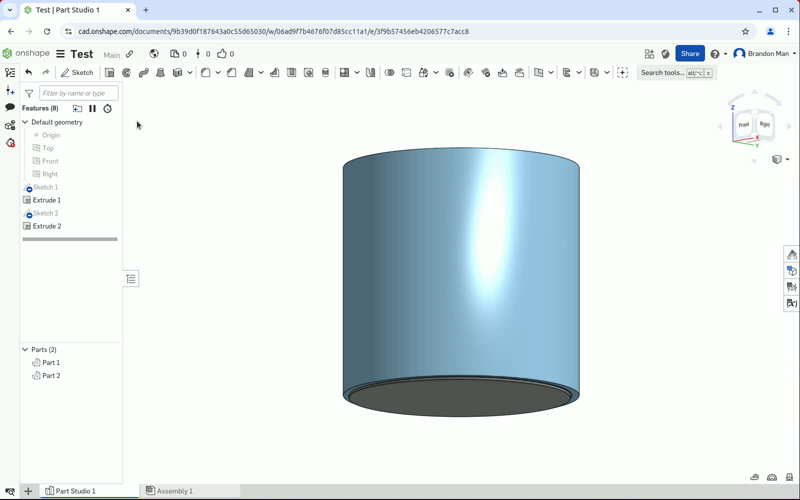
key(down, 3)
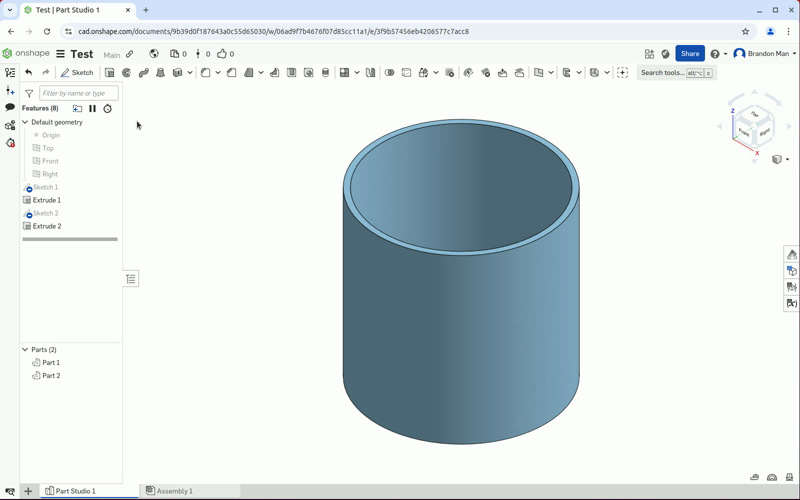
mouse_move(73, 189)
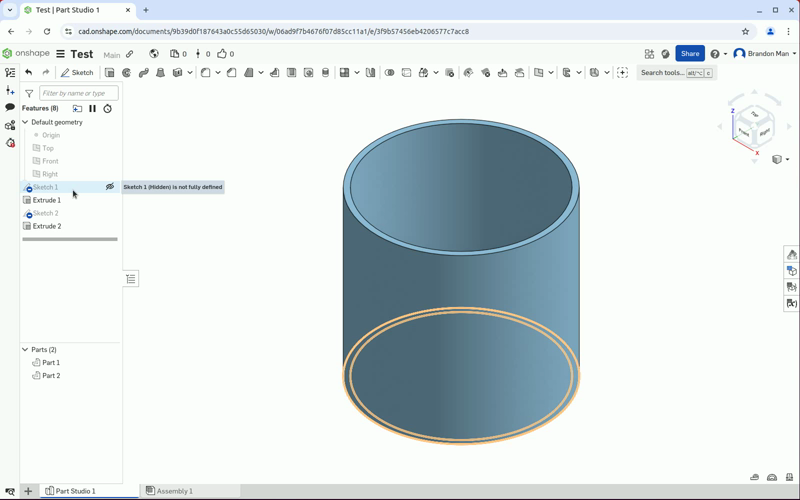
click(73, 189)